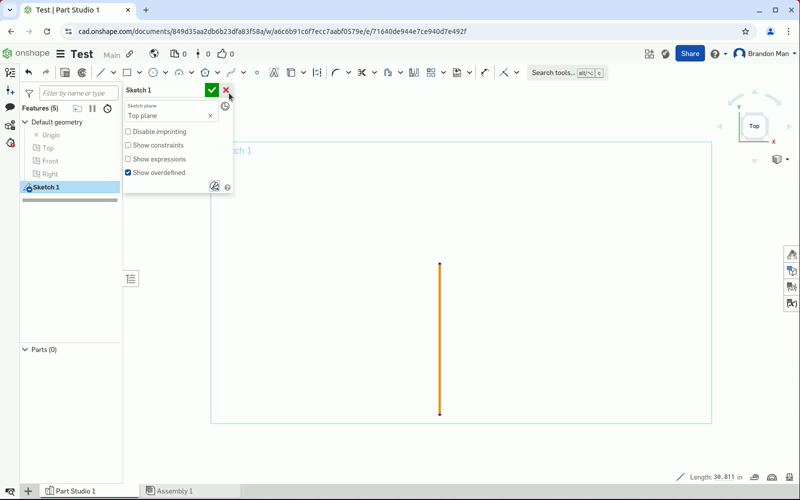
key(shift+h)
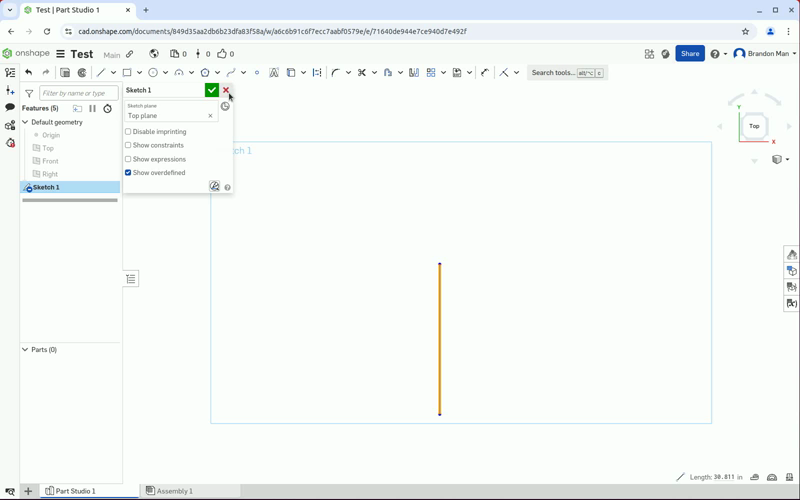
key(shift+s)
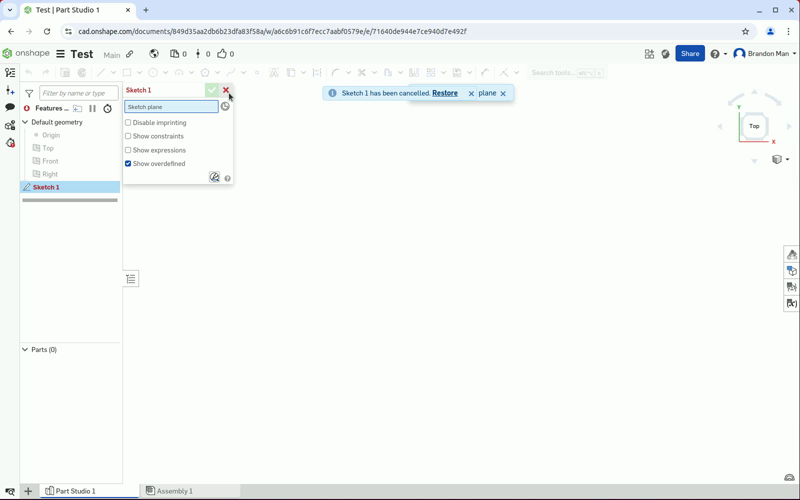
mouse_move(73, 150)
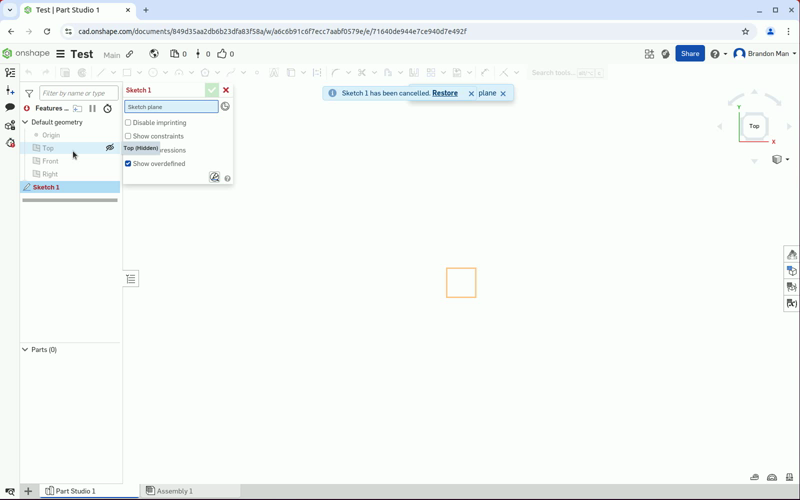
click(73, 150)
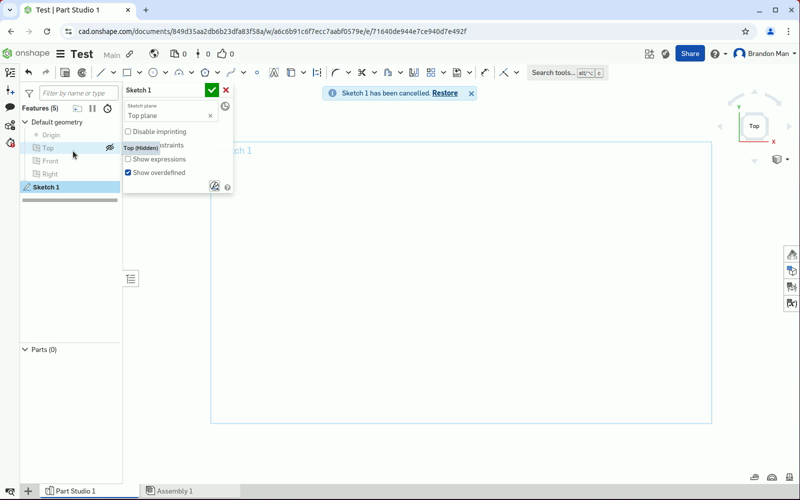
mouse_move(73, 352)
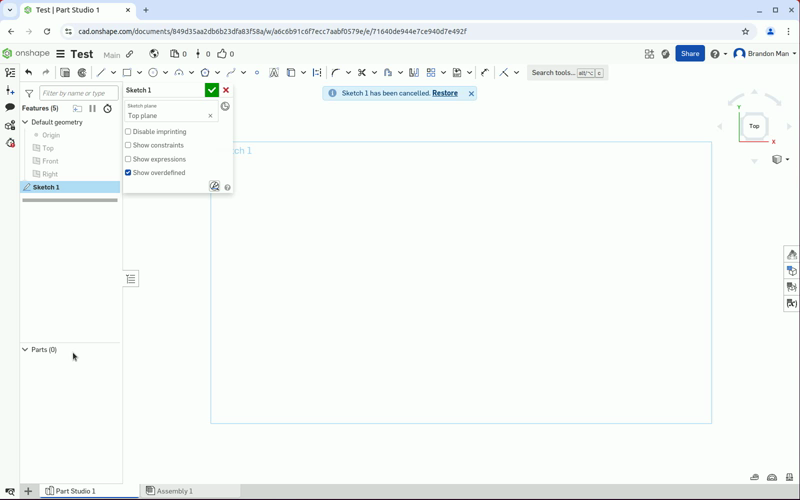
key(y)
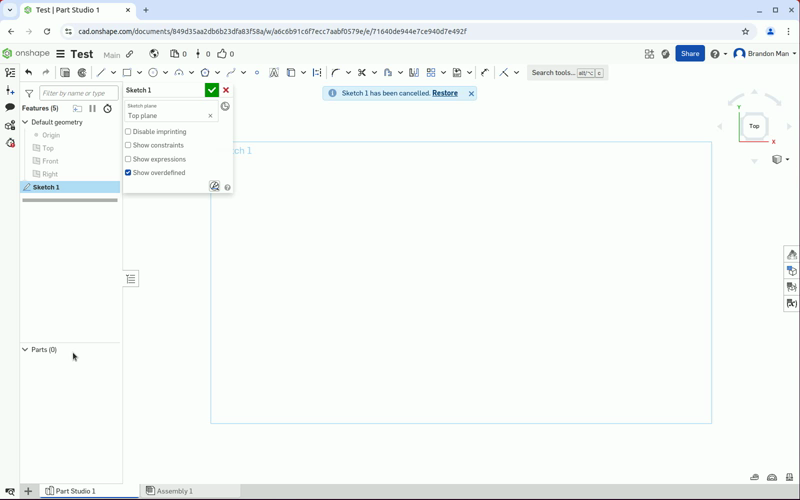
key(l)
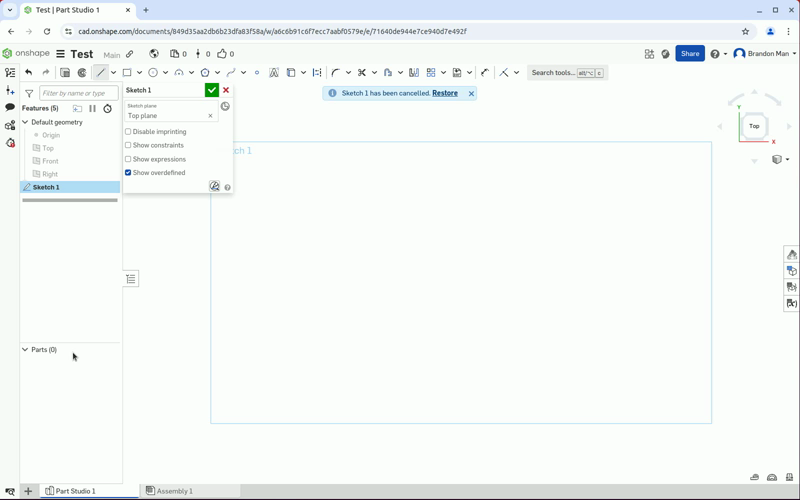
key_down(shift)
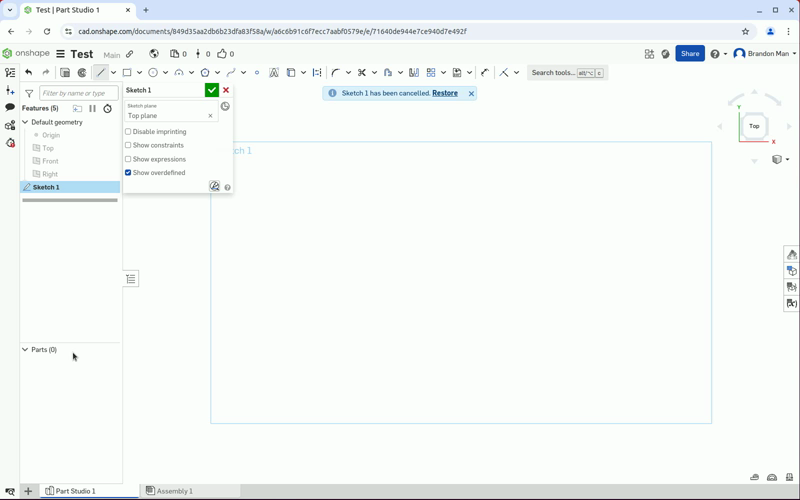
mouse_move(391, 362)
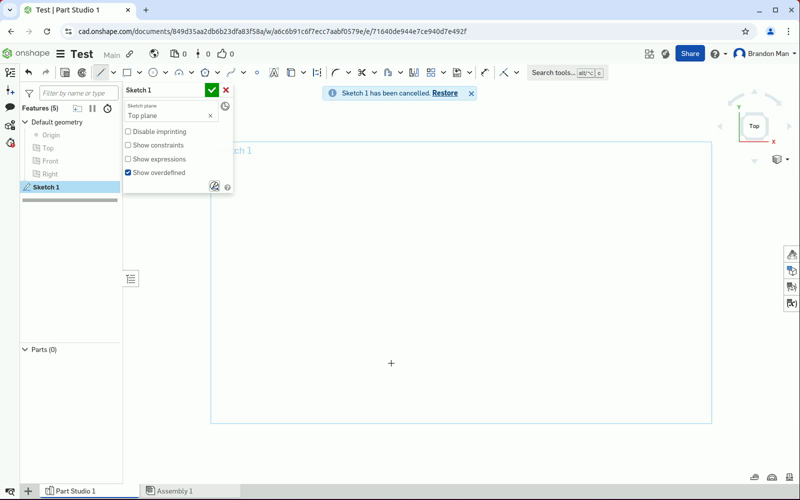
click(391, 362)
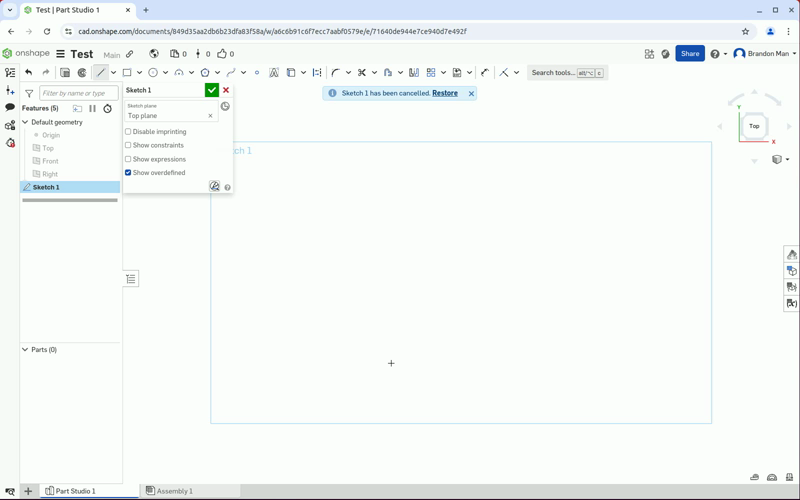
key_up(shift)
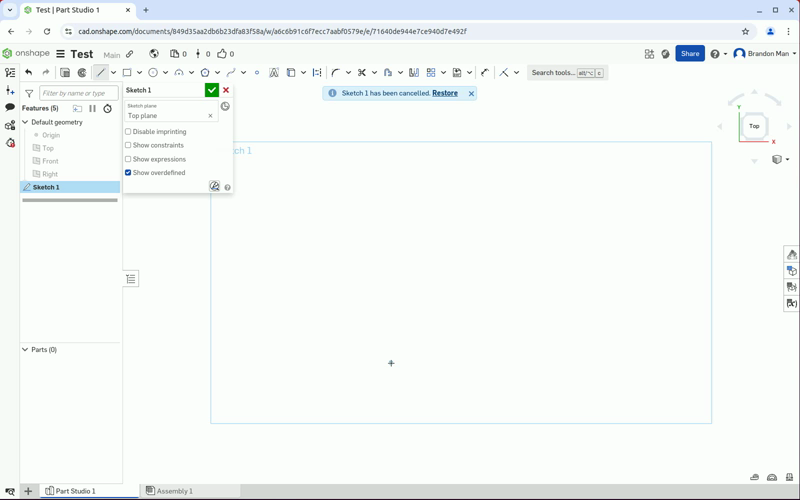
key_down(shift)
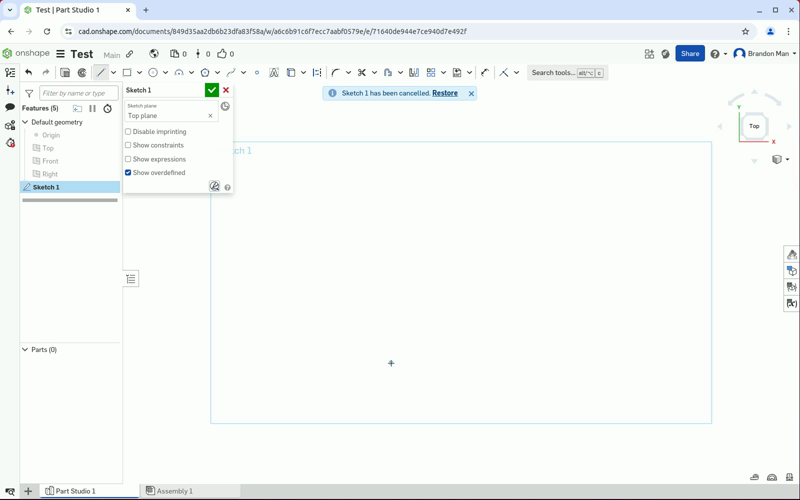
mouse_move(541, 362)
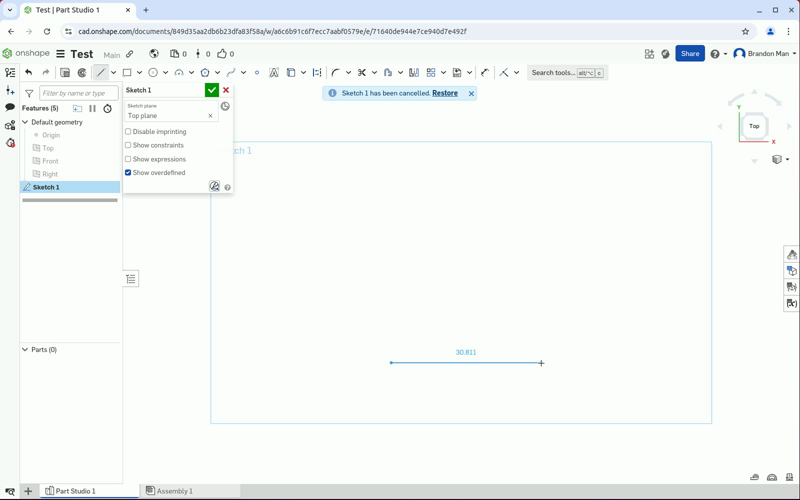
click(541, 362)
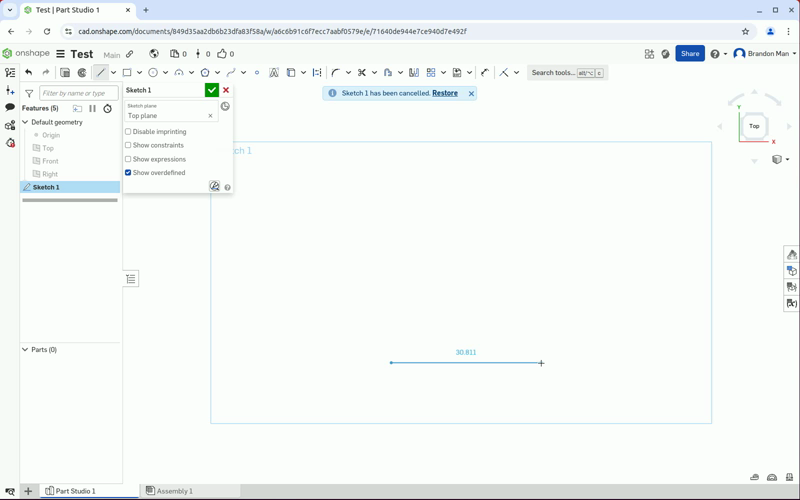
key_up(shift)
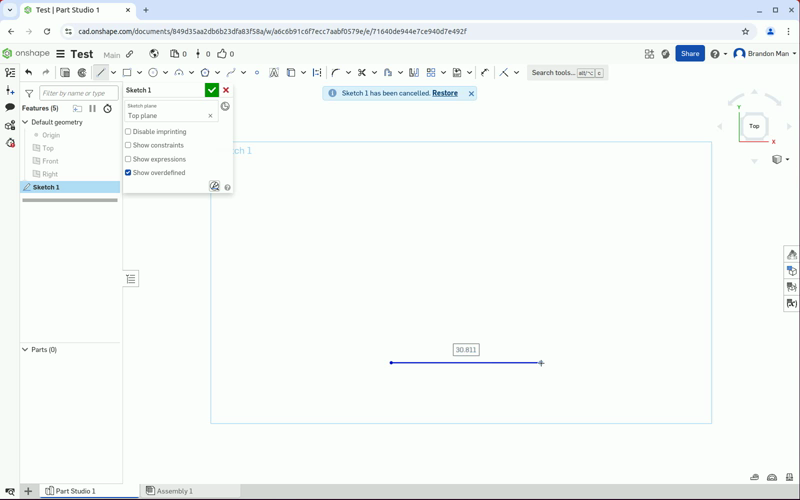
key_down(shift)
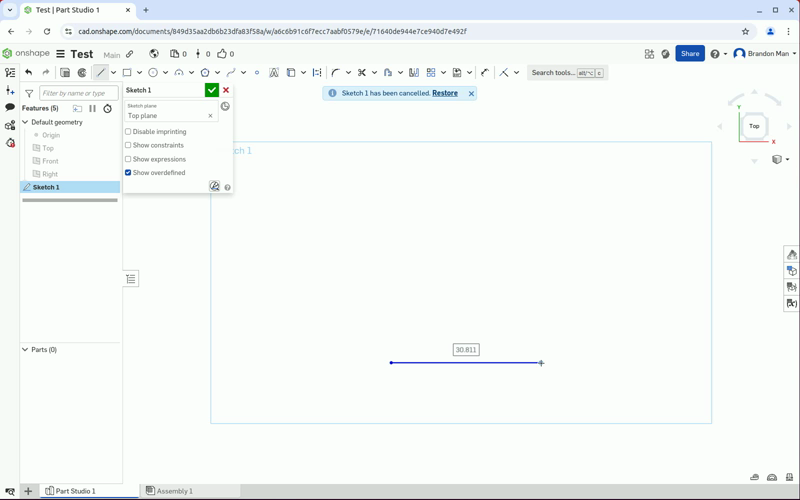
mouse_move(541, 213)
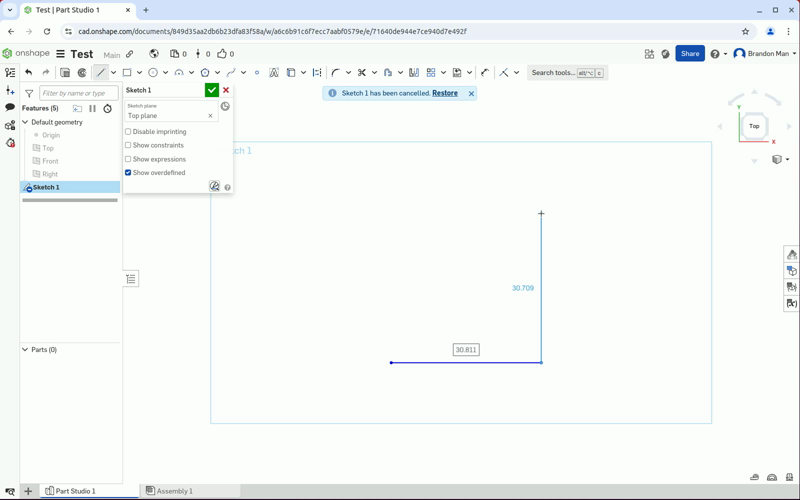
click(541, 213)
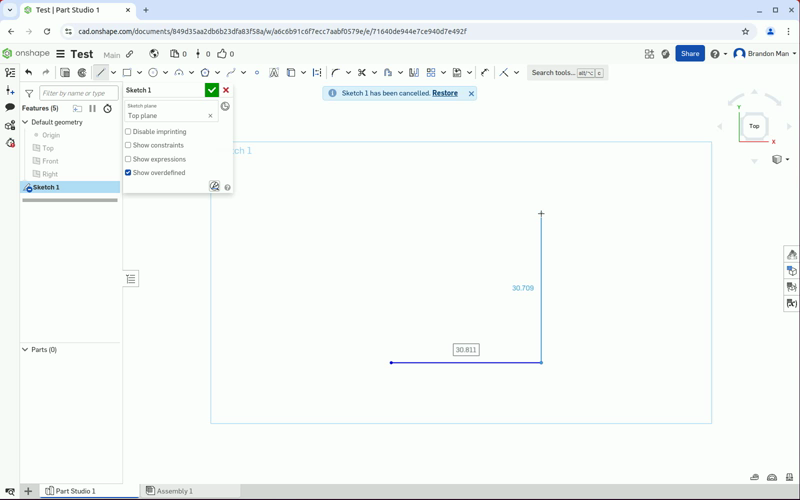
key_up(shift)
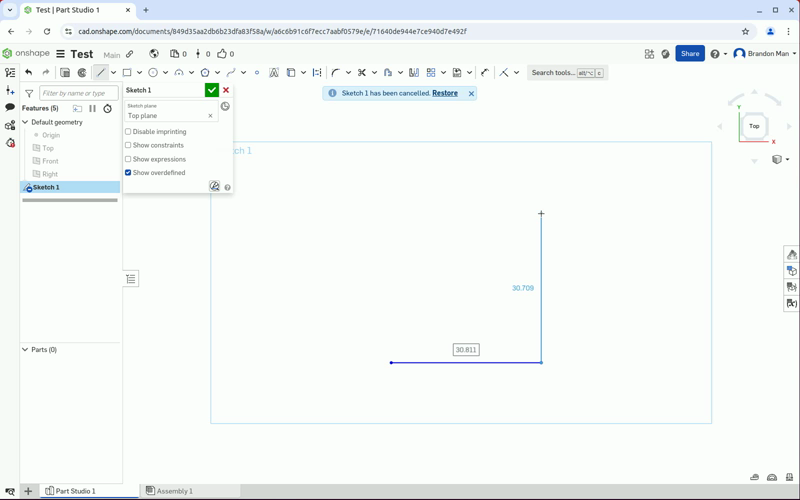
key_down(shift)
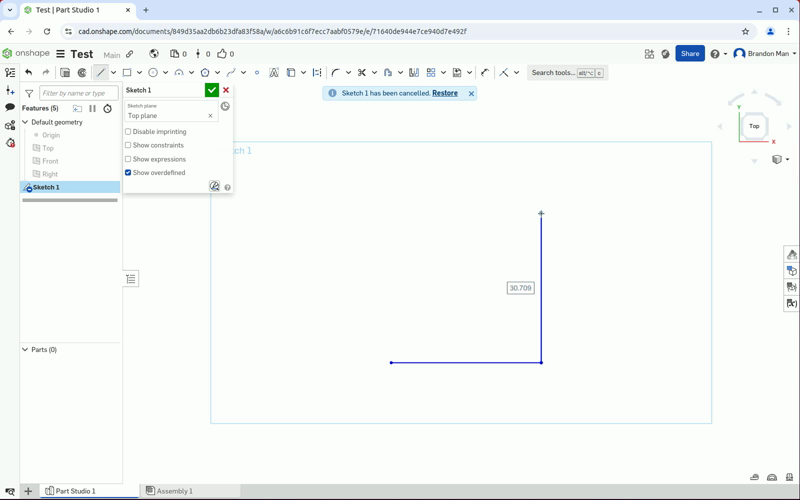
mouse_move(391, 213)
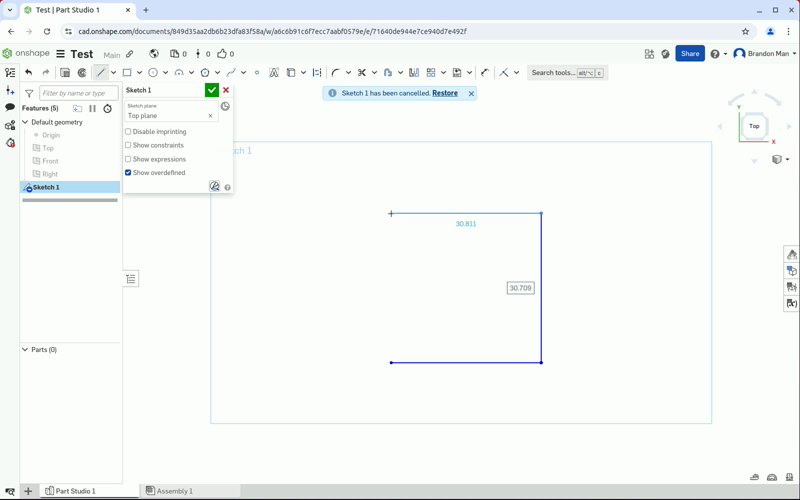
click(391, 213)
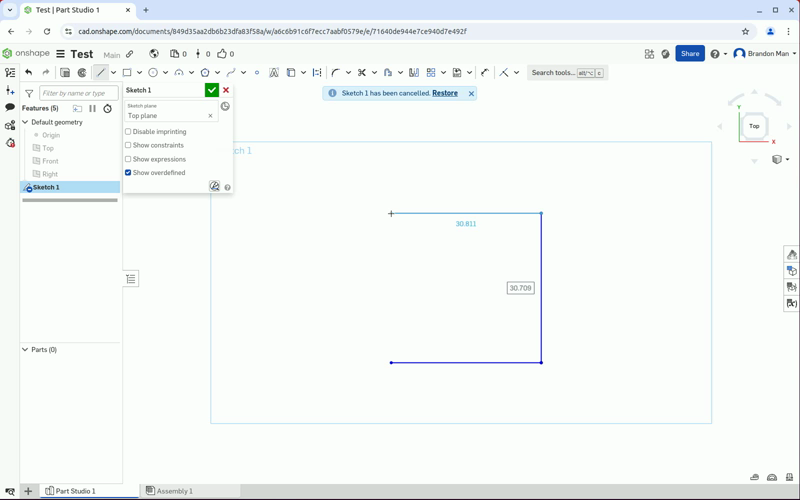
key_up(shift)
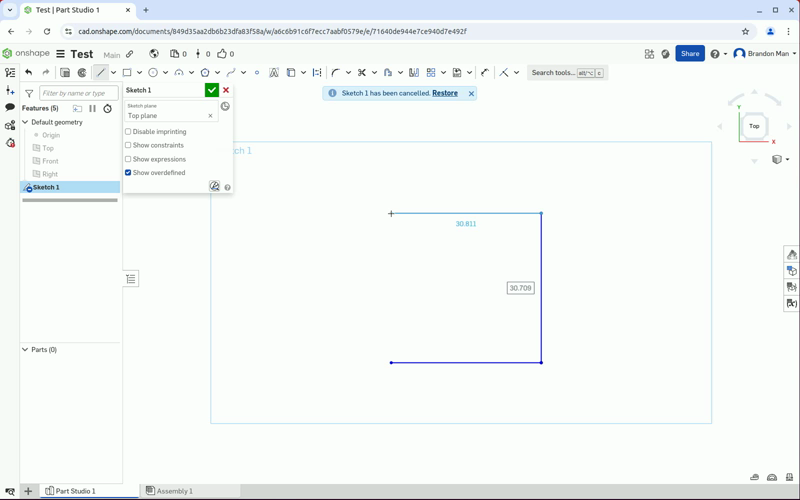
key_down(shift)
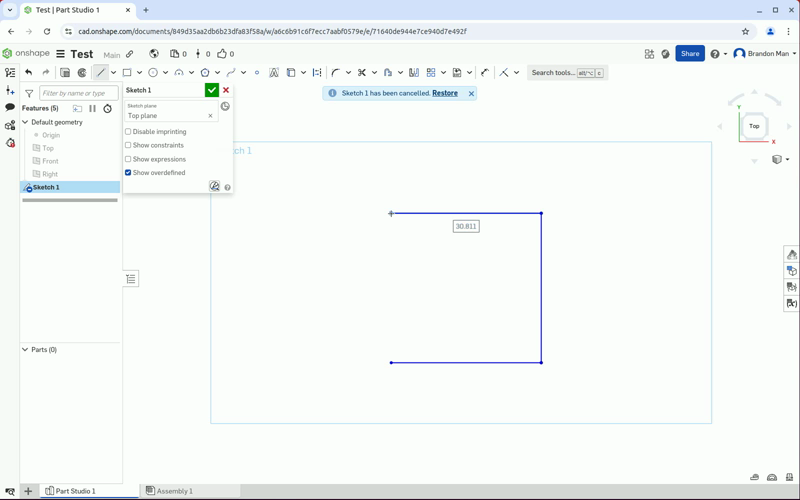
mouse_move(391, 362)
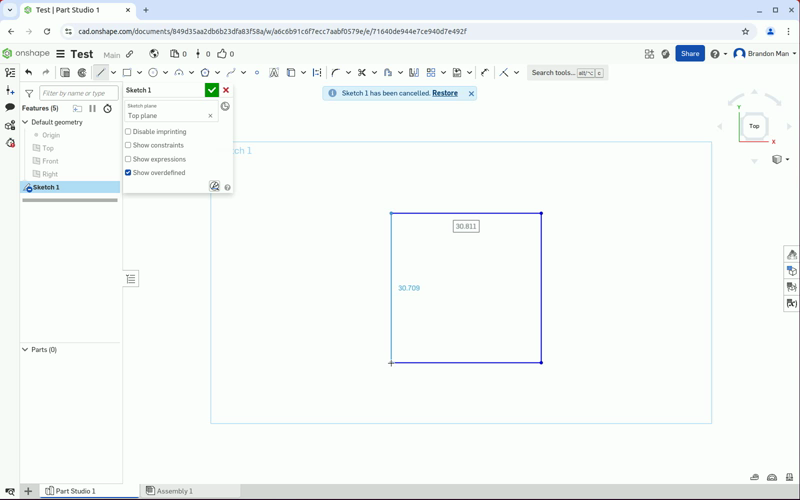
key_up(shift)
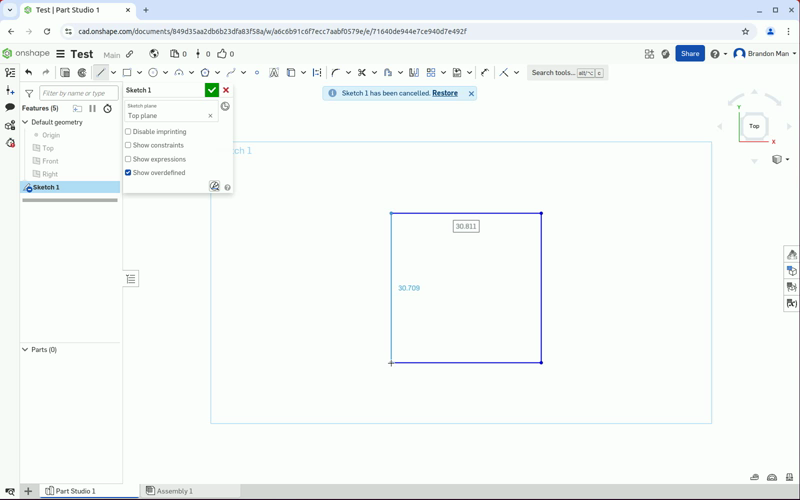
click(391, 362)
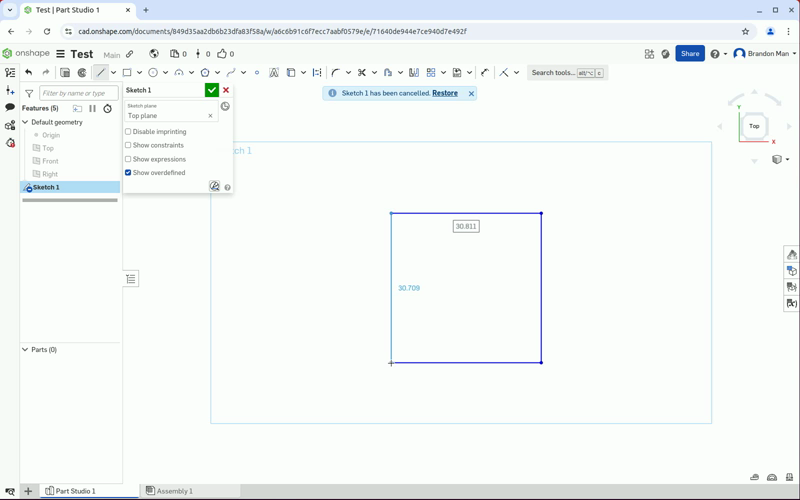
key(esc)
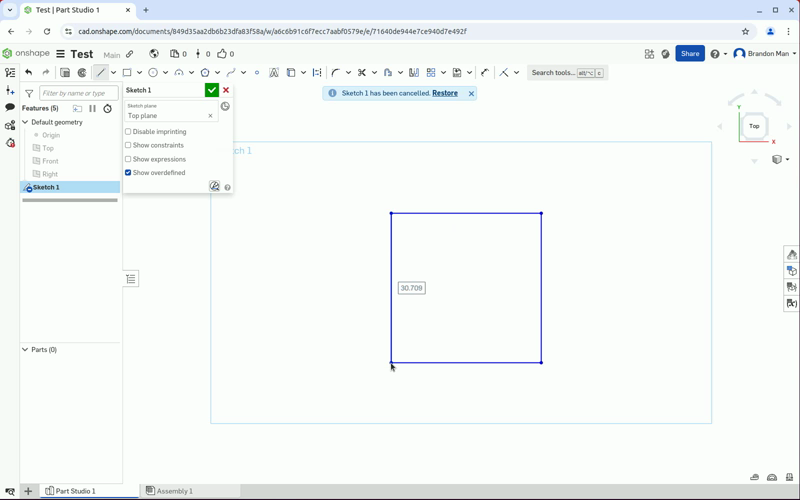
mouse_move(416, 245)
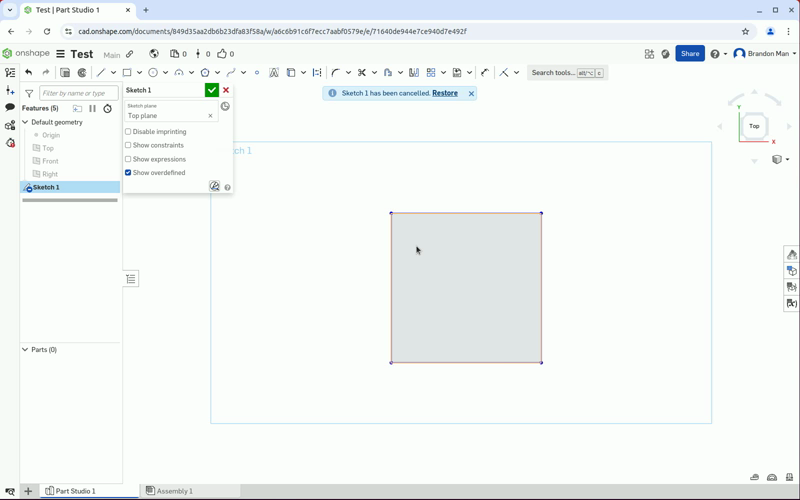
click(416, 245)
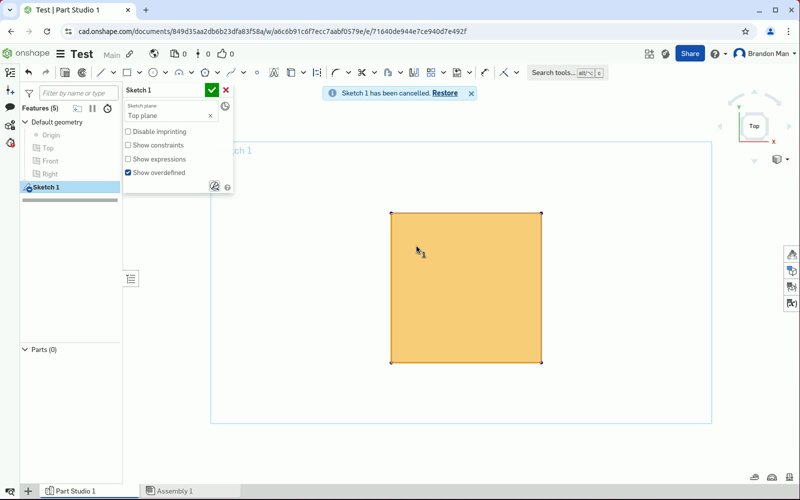
mouse_move(73, 352)
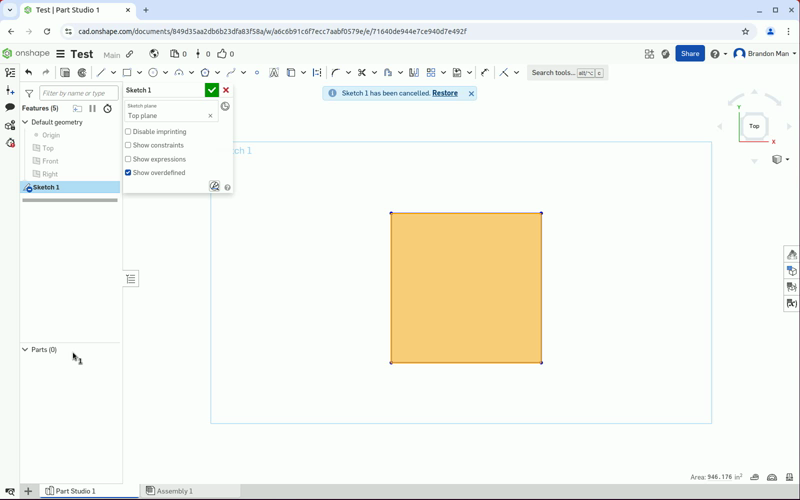
key(shift+y)
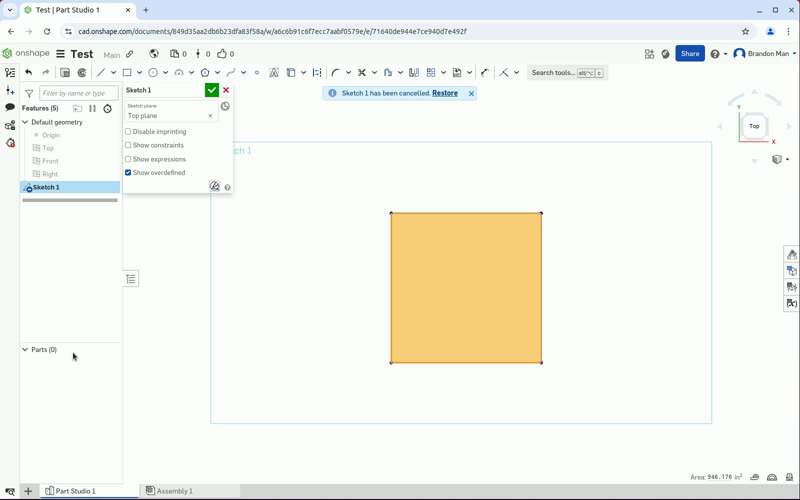
key(shift+e)
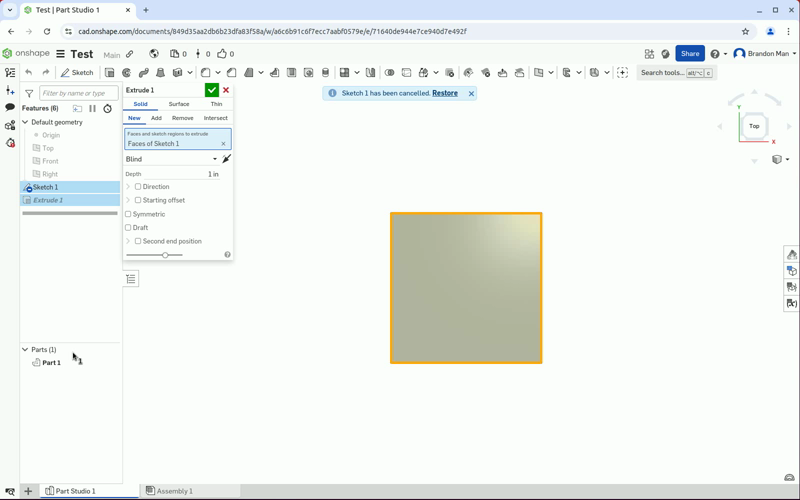
mouse_move(143, 106)
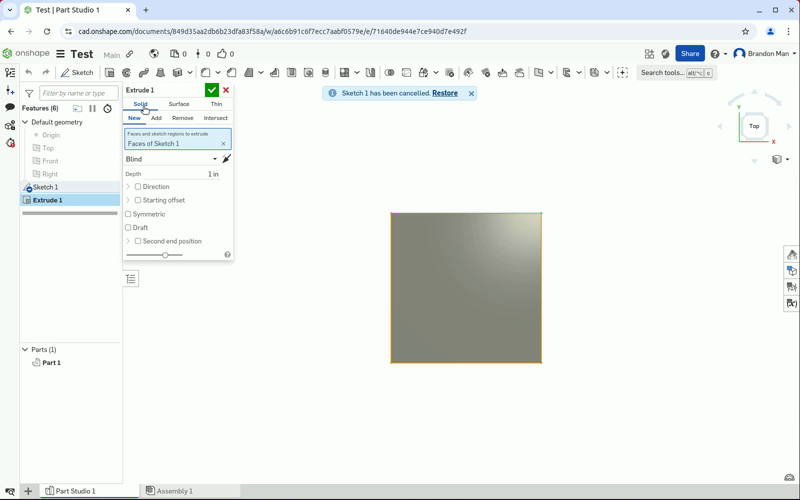
click(143, 106)
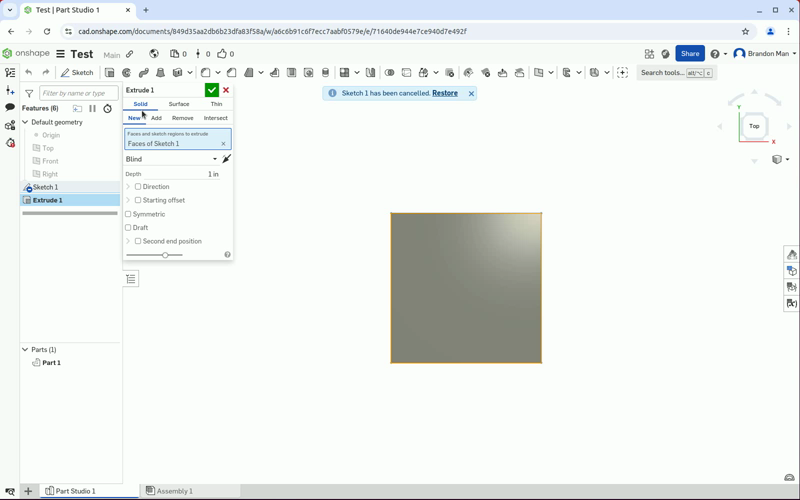
mouse_move(137, 120)
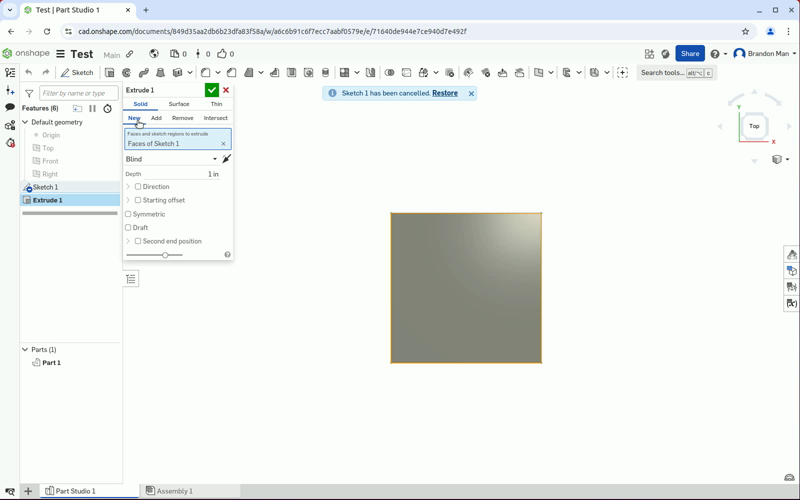
click(137, 120)
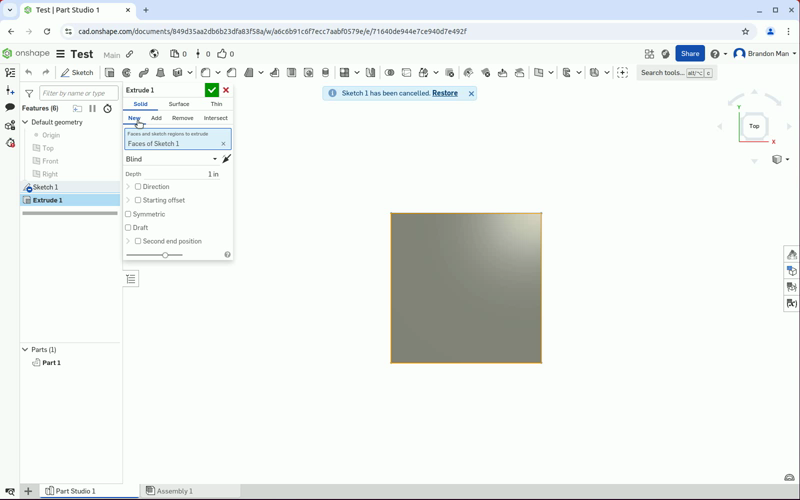
key(tab, 4)
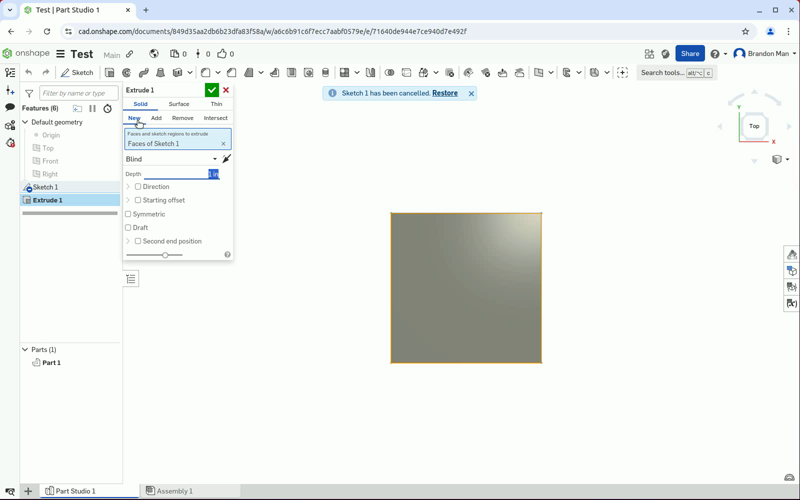
text(7.703)
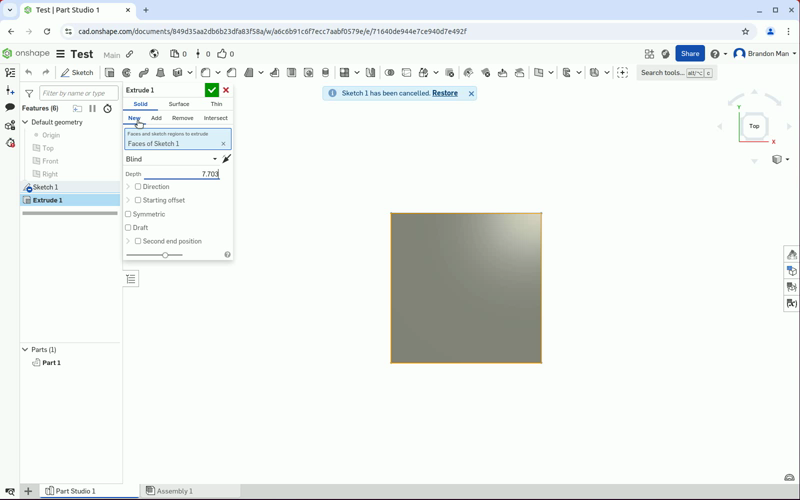
key(enter)
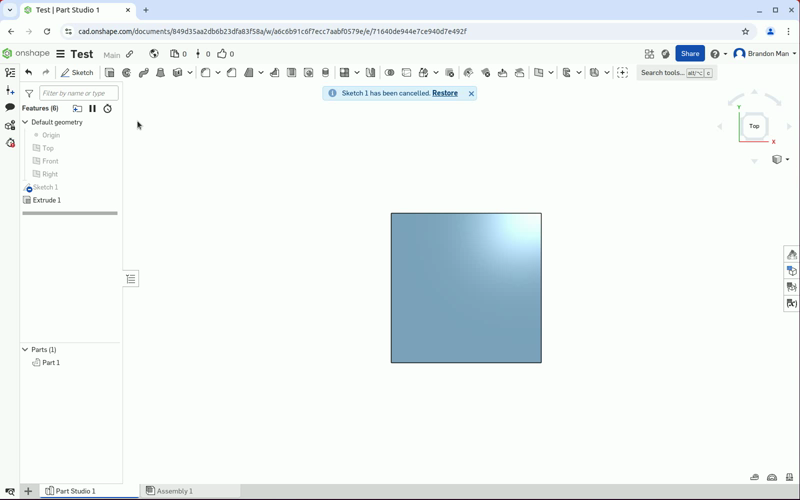
key(shift+h)
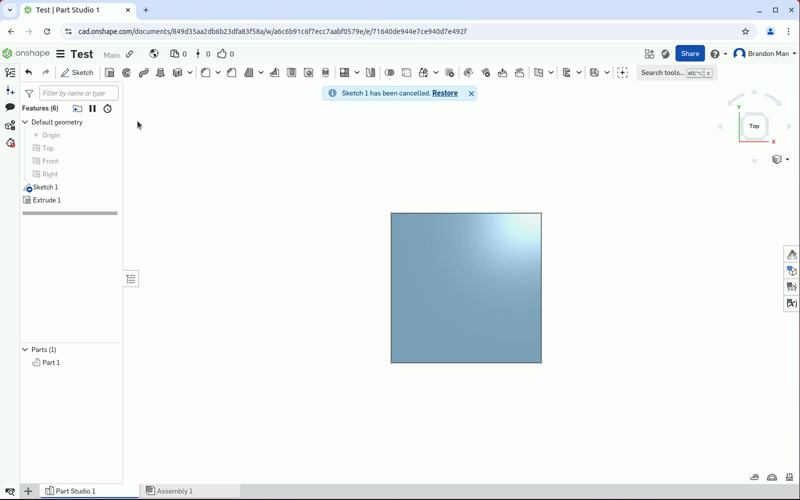
key(shift+h)
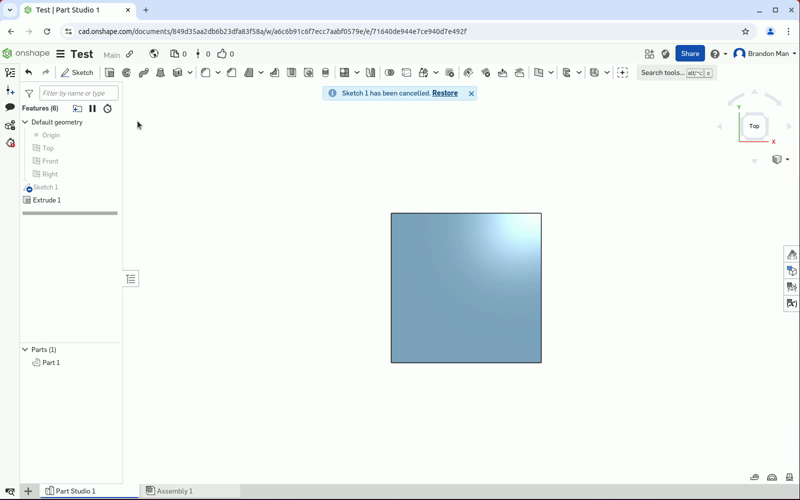
mouse_move(73, 189)
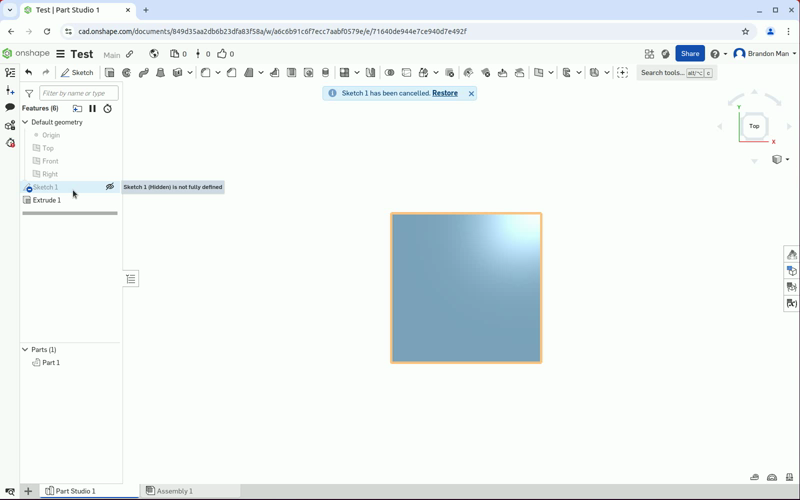
click(73, 189)
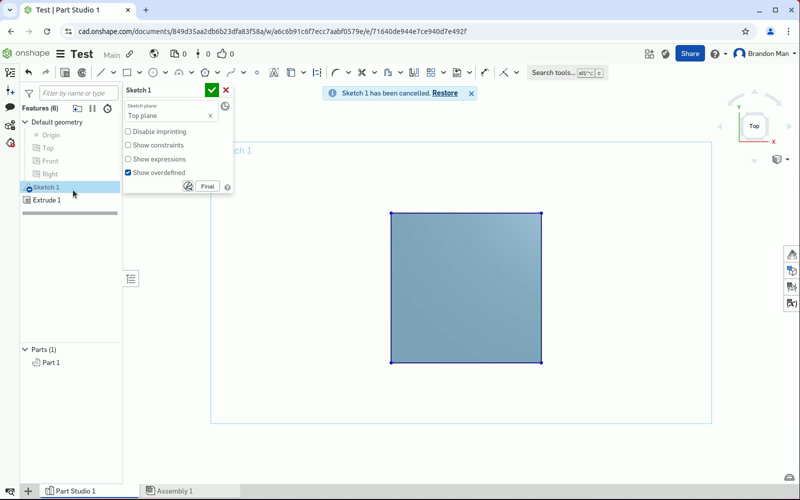
mouse_move(229, 92)
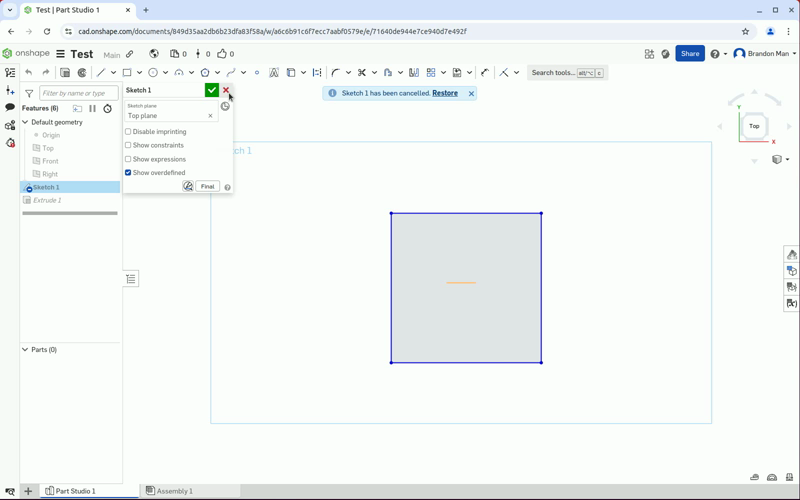
click(229, 92)
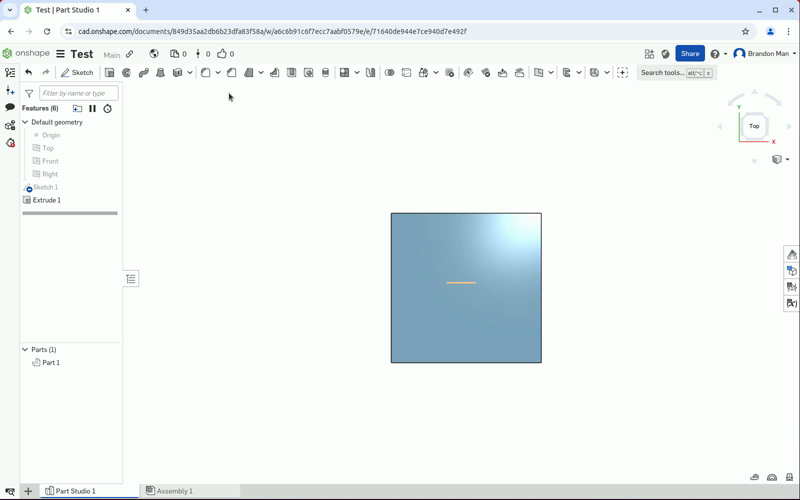
mouse_move(541, 75)
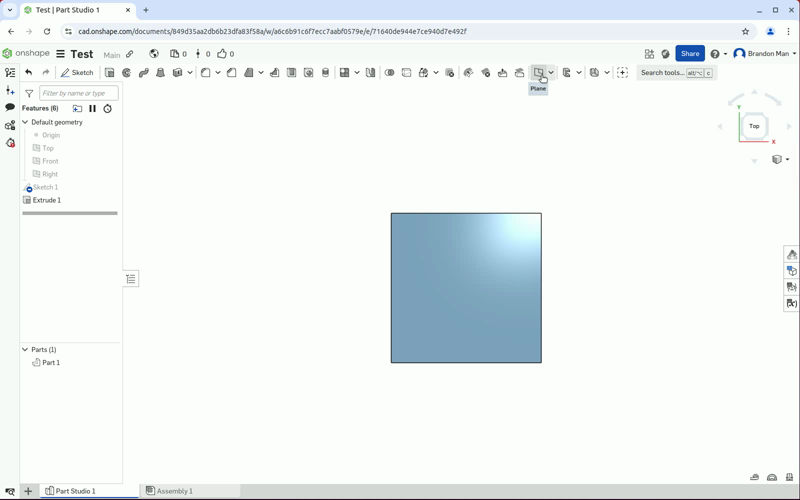
click(541, 75)
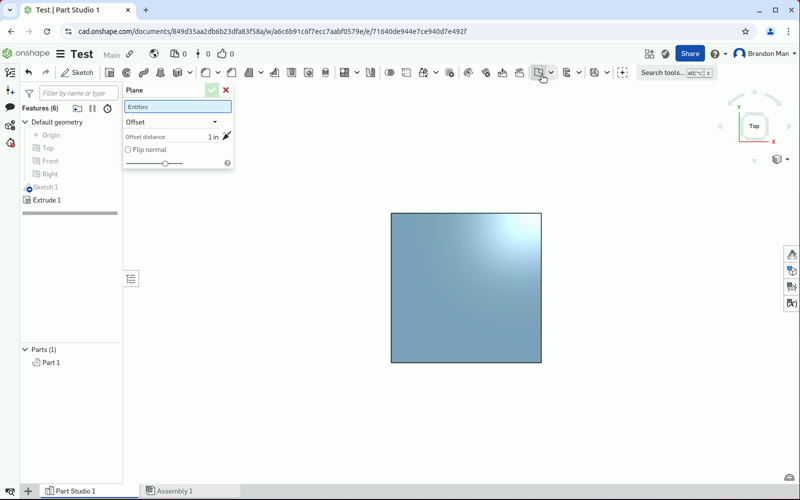
mouse_move(73, 150)
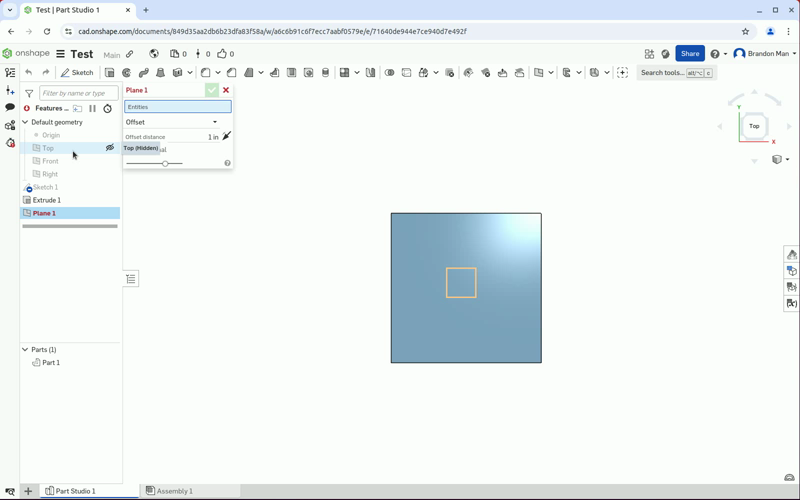
click(73, 150)
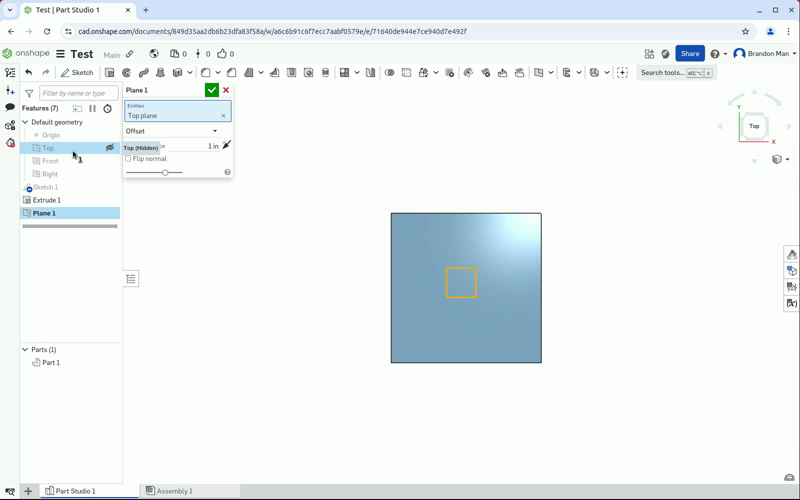
key(tab, 2)
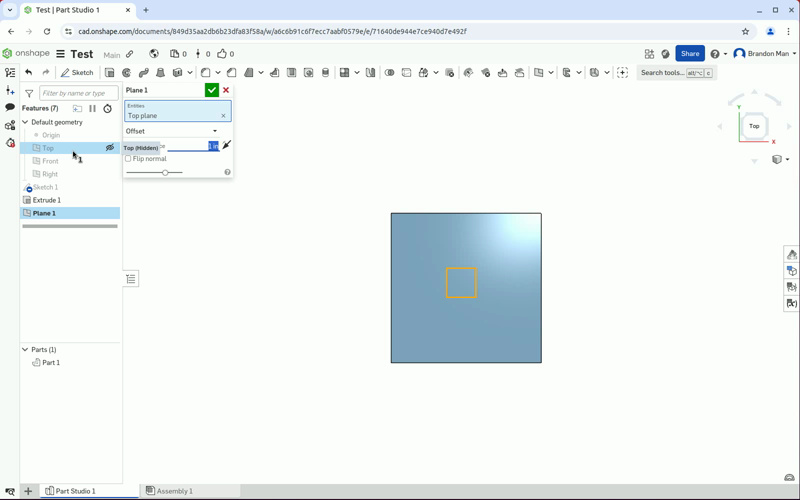
text(7.703)
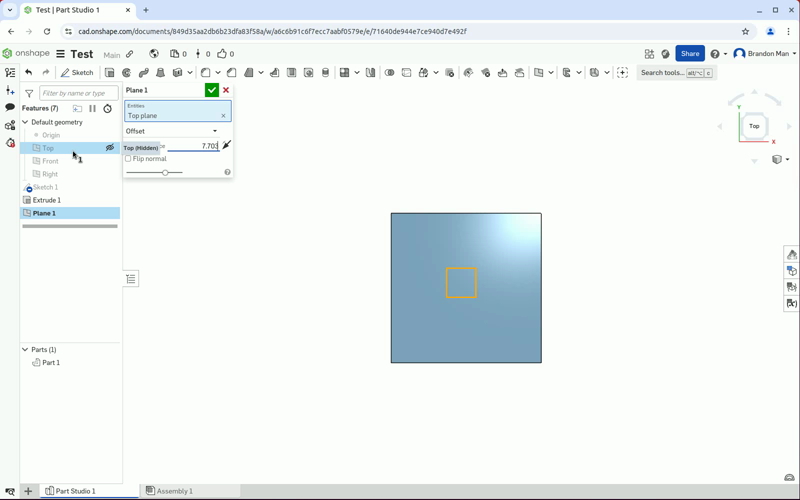
key(enter, 2)
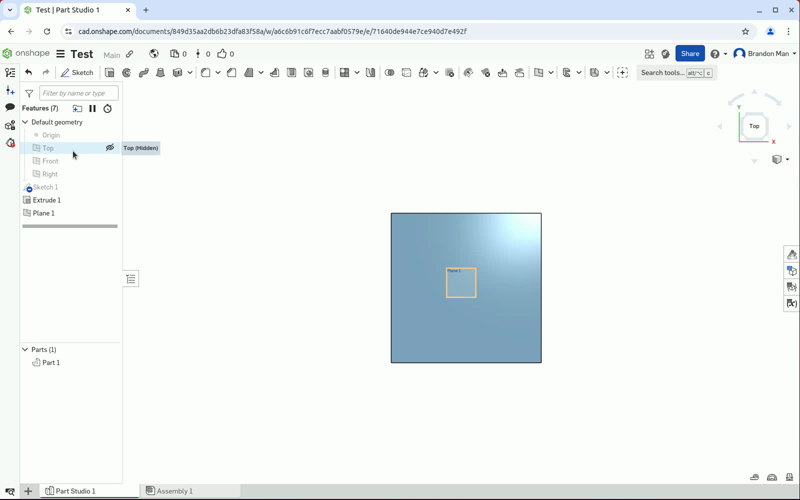
key(shift+s)
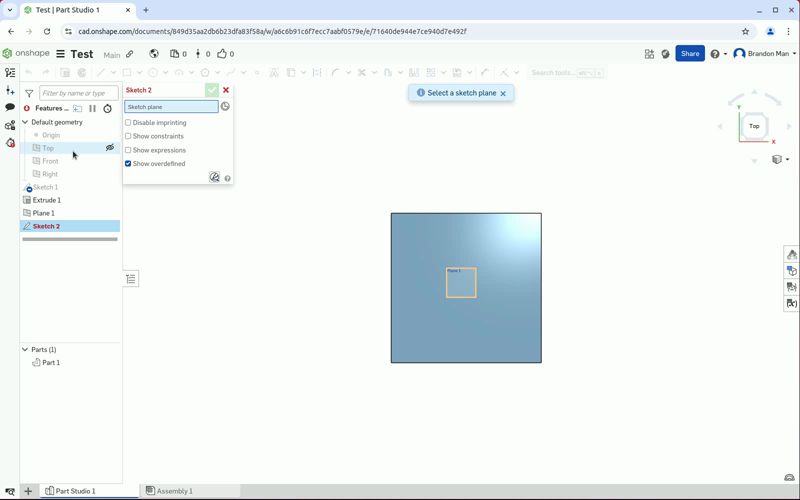
mouse_move(73, 215)
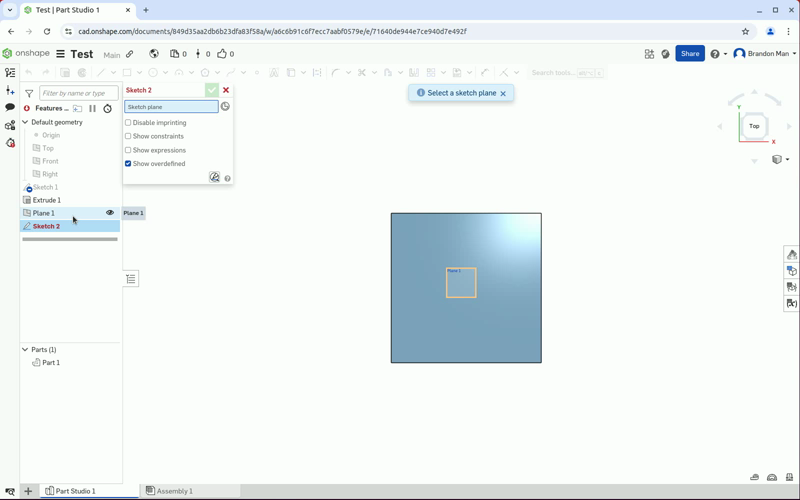
click(73, 215)
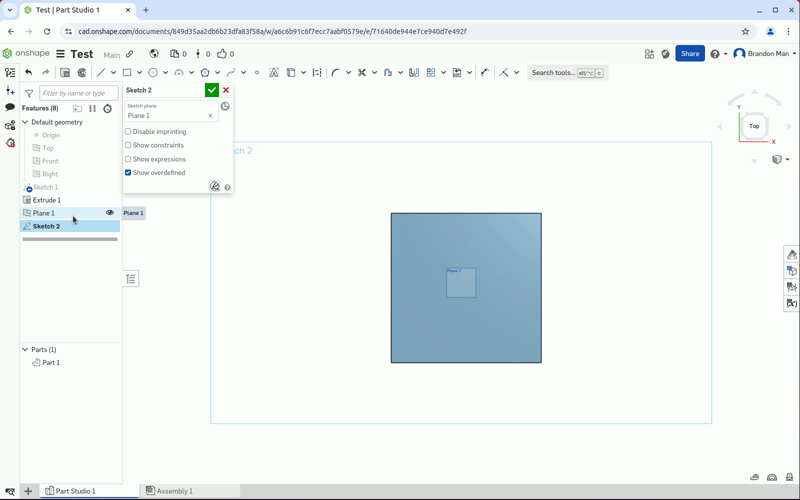
mouse_move(73, 352)
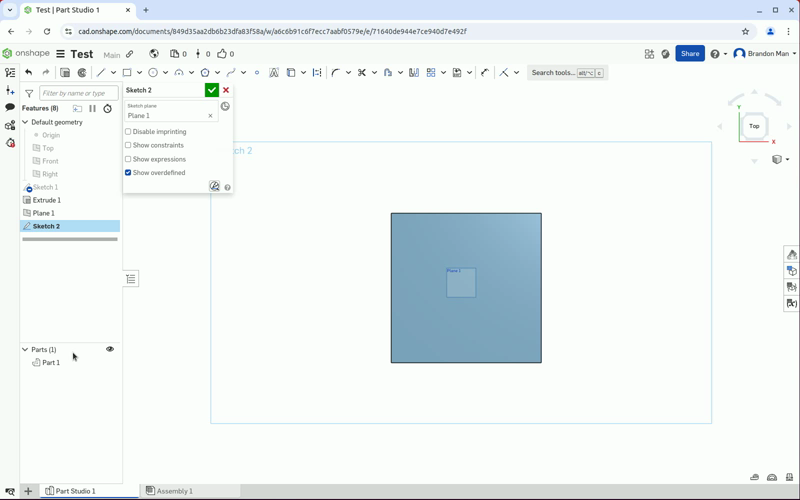
key(y)
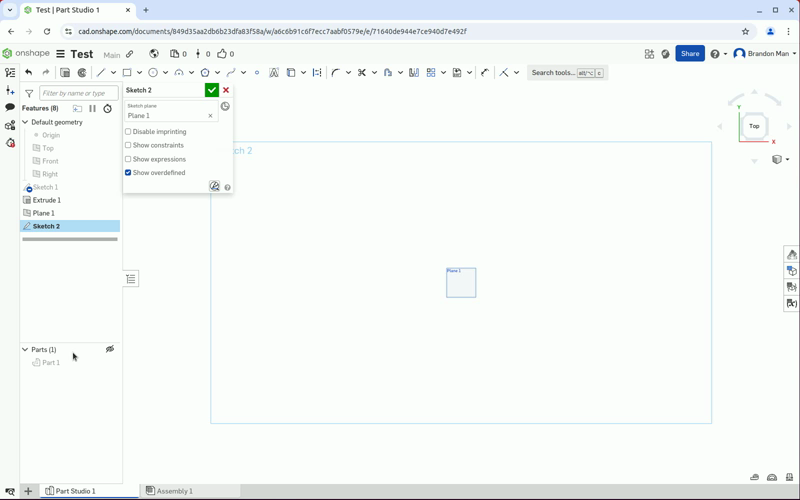
key(l)
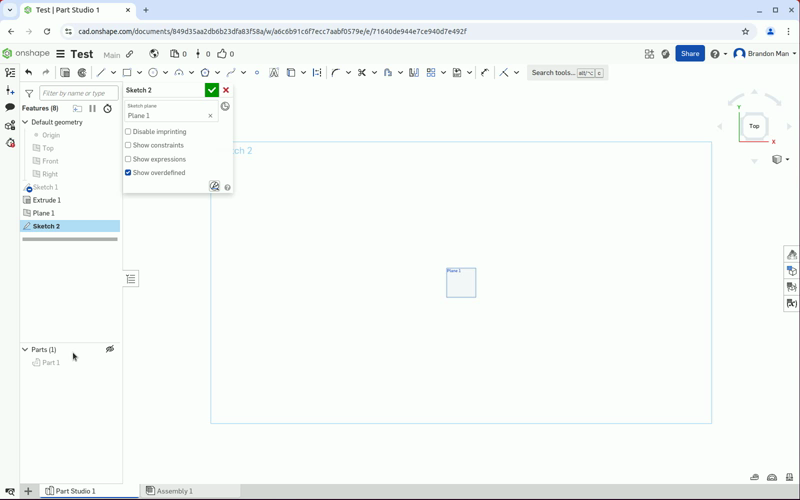
key_down(shift)
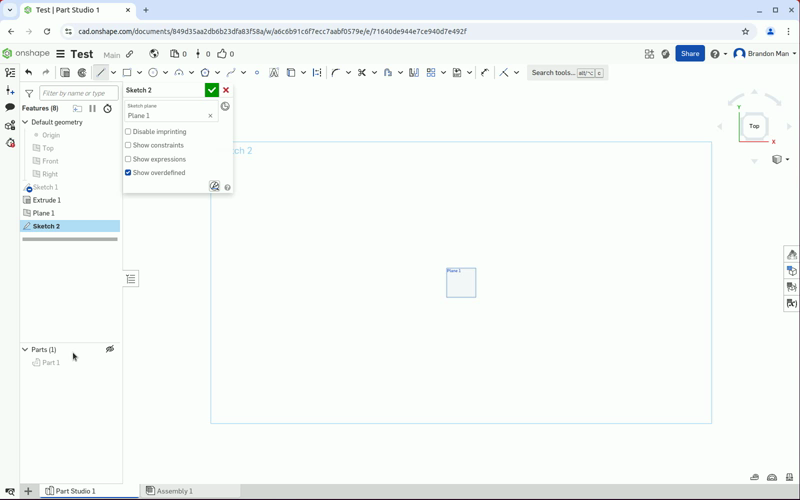
mouse_move(391, 362)
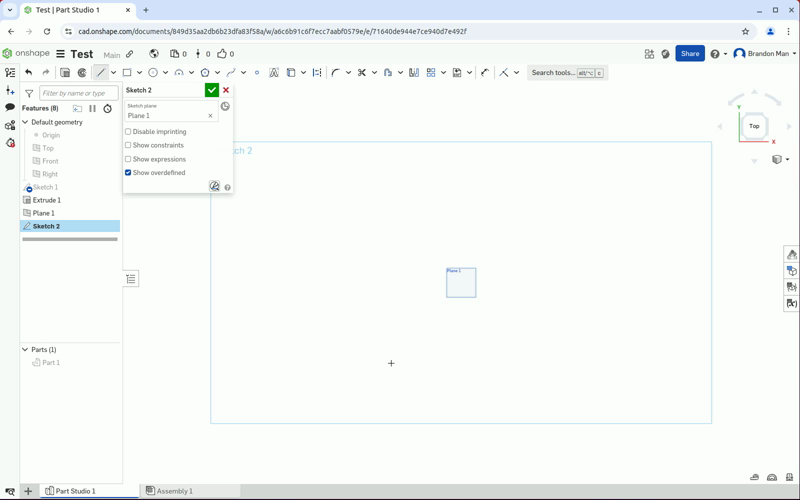
click(391, 362)
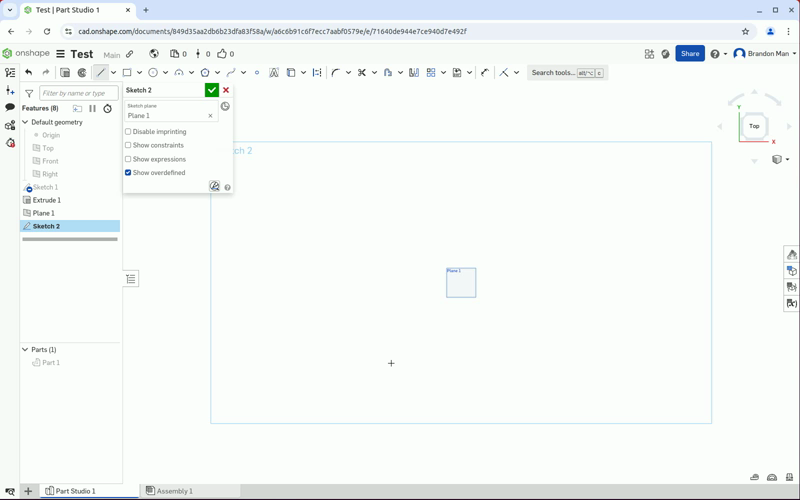
key_up(shift)
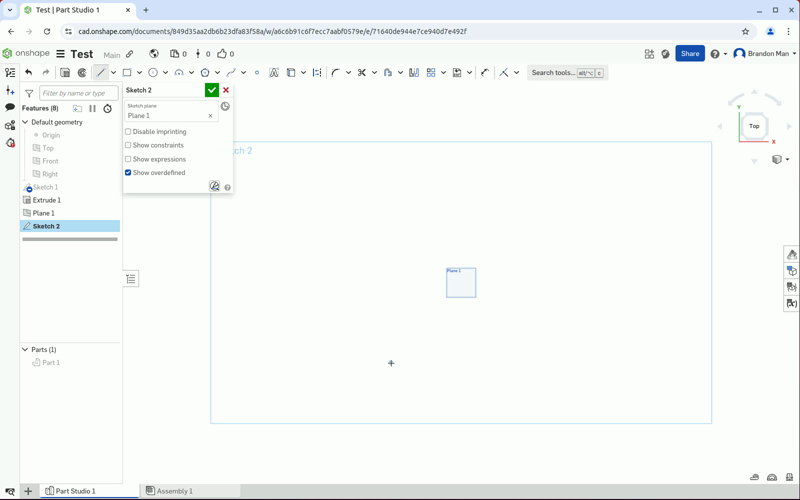
key_down(shift)
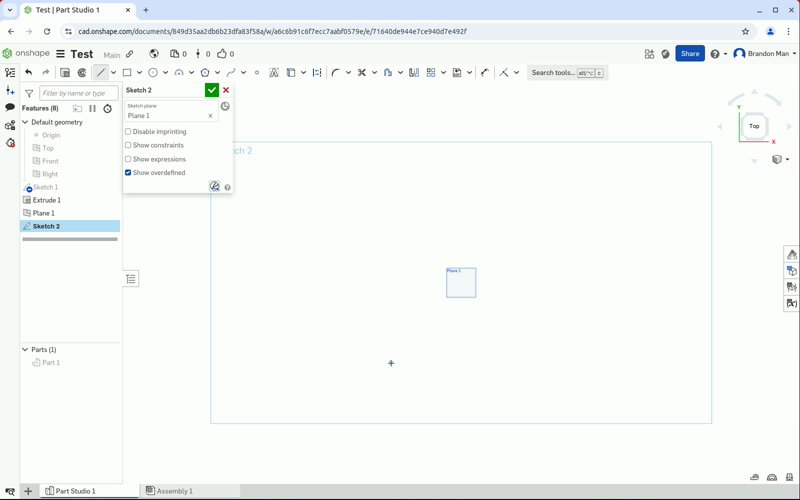
mouse_move(541, 362)
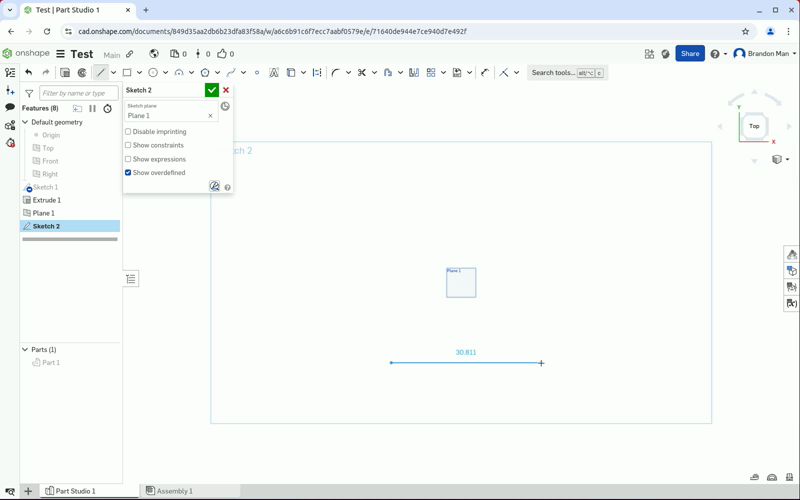
click(541, 362)
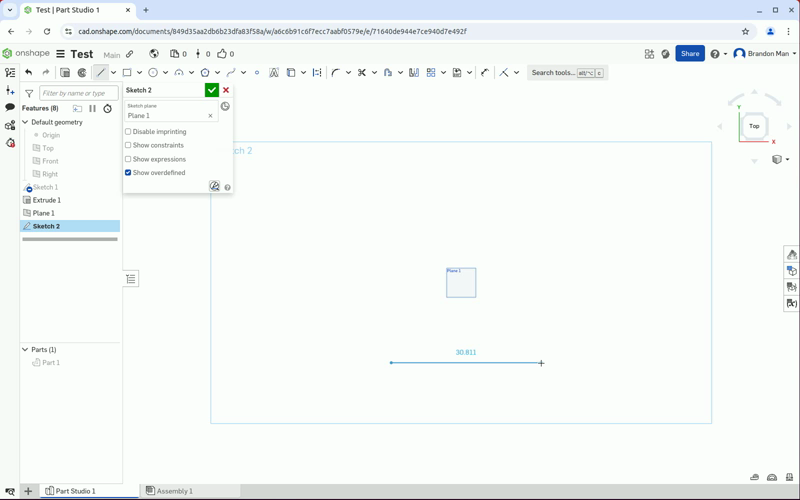
key_up(shift)
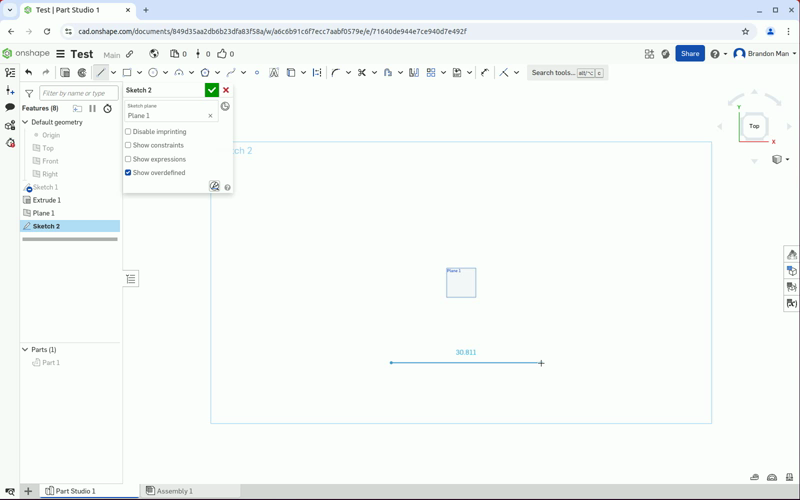
key_down(shift)
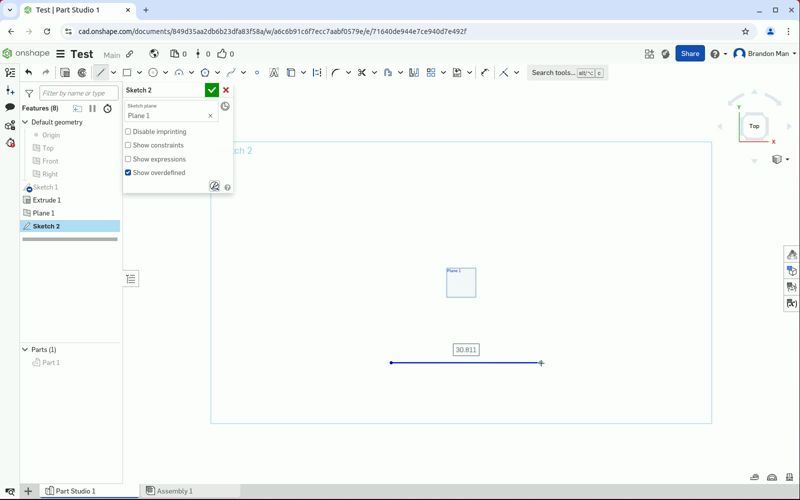
mouse_move(391, 287)
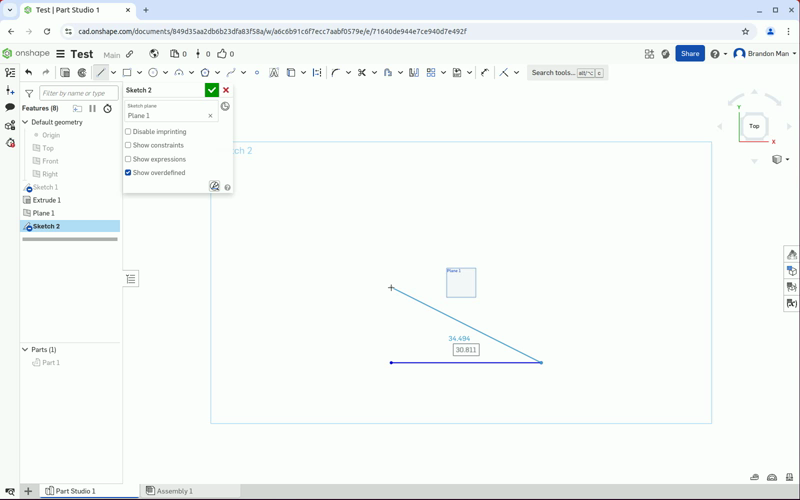
click(391, 287)
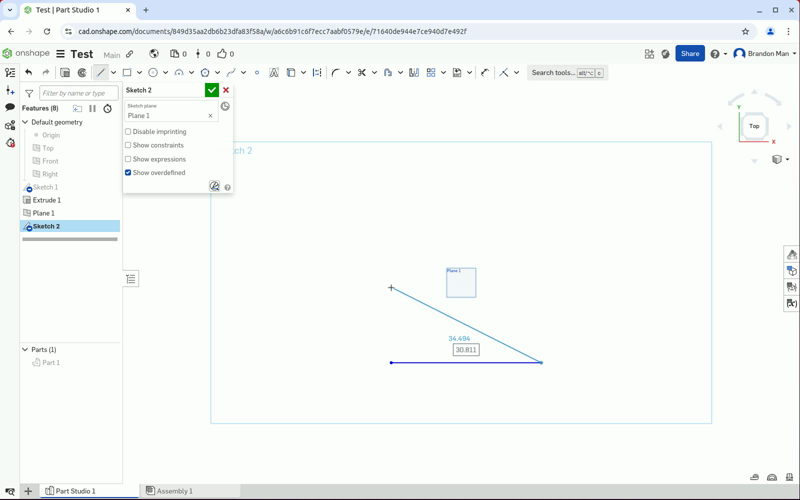
key_up(shift)
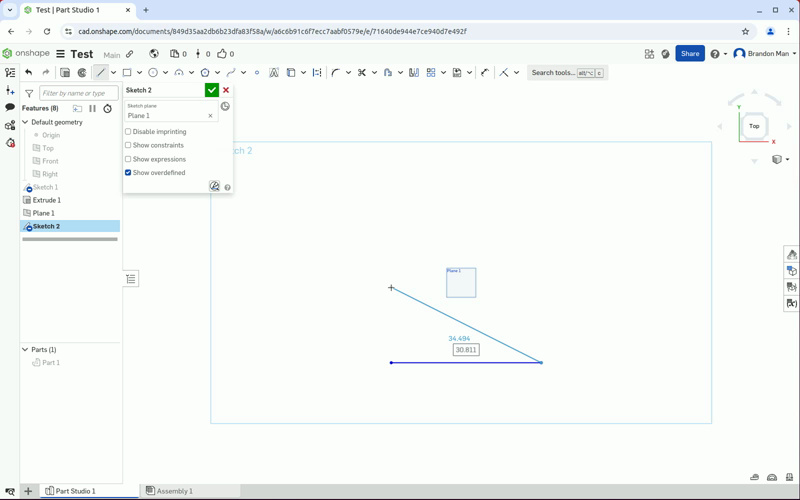
key_down(shift)
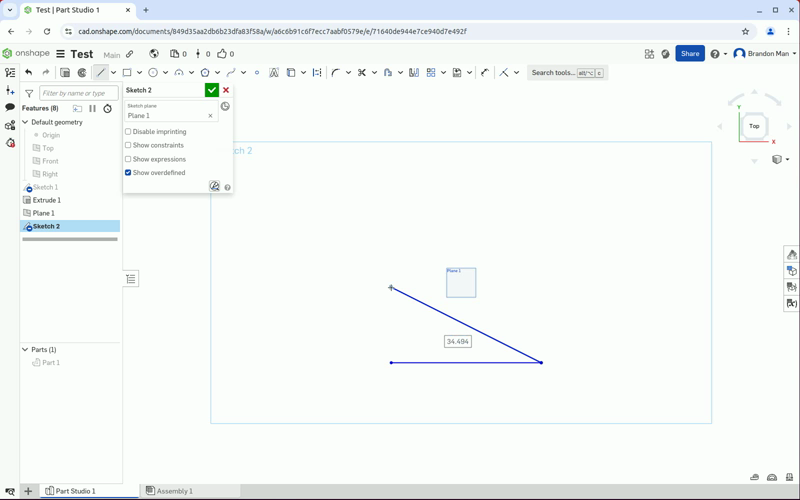
mouse_move(391, 362)
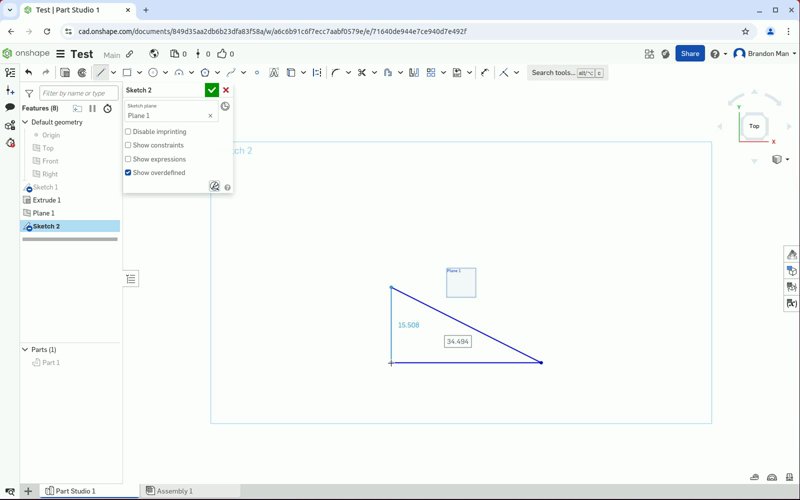
key_up(shift)
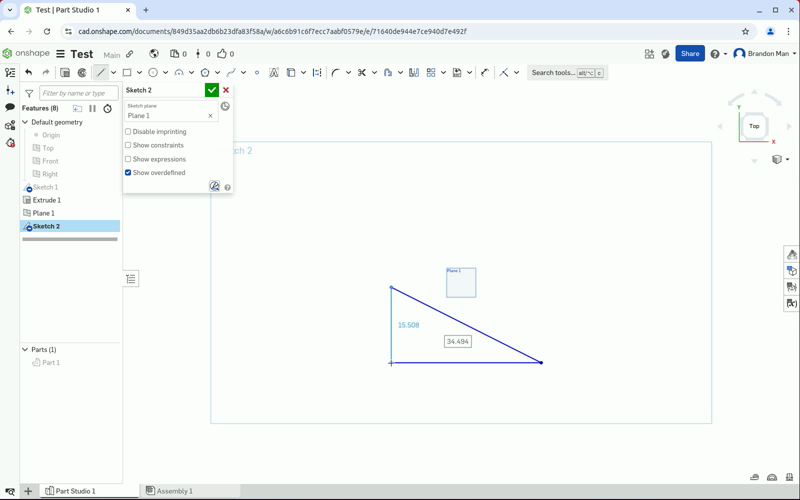
click(391, 362)
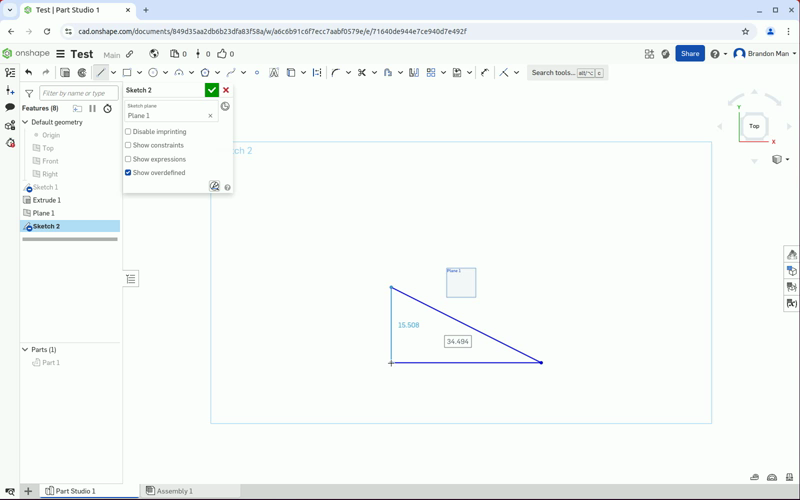
key(esc)
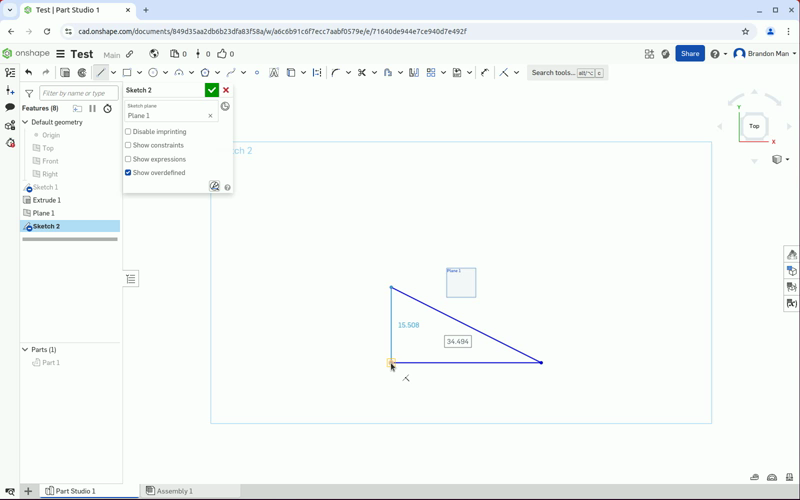
mouse_move(401, 345)
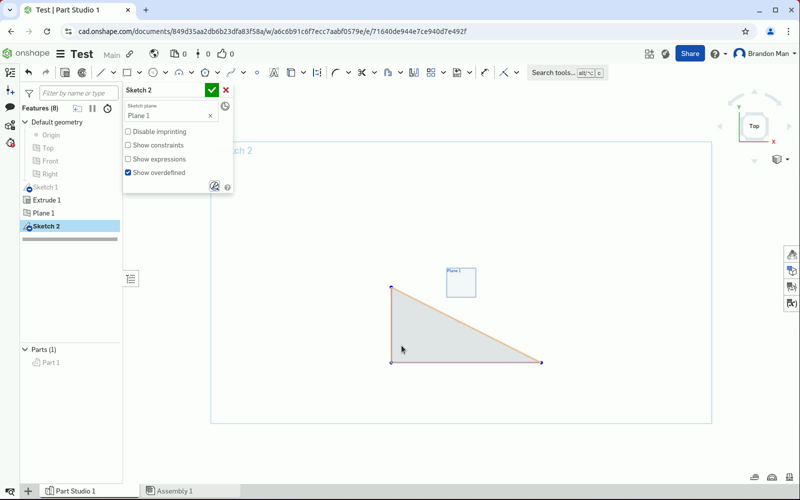
click(401, 345)
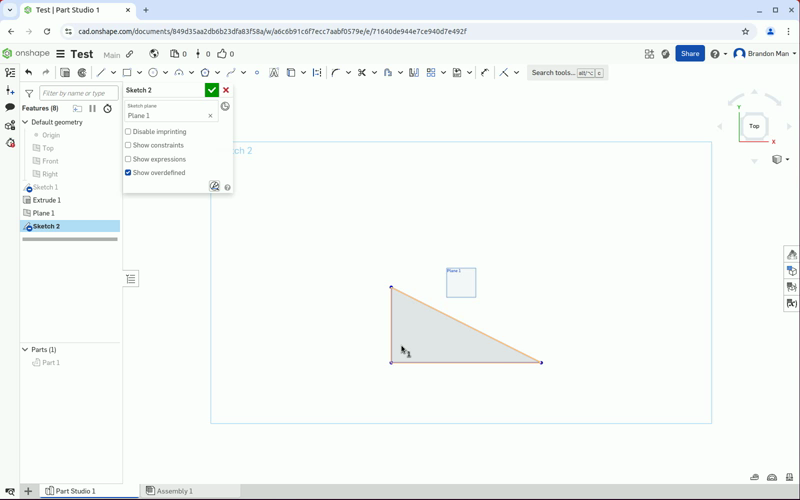
mouse_move(73, 352)
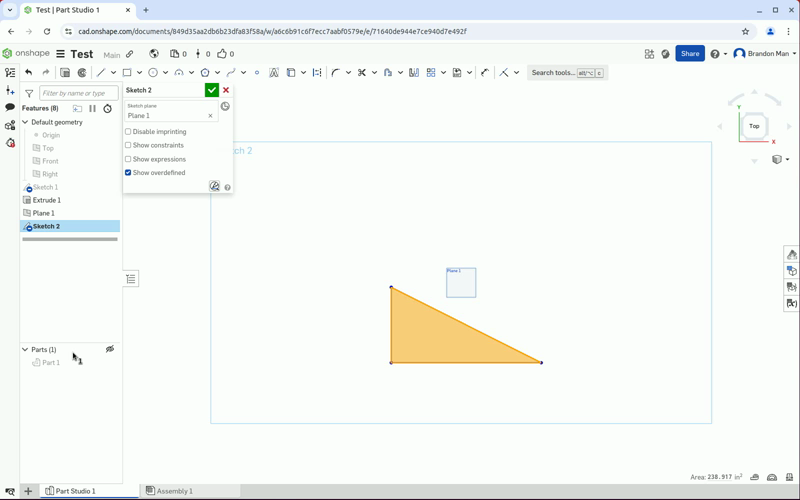
key(shift+y)
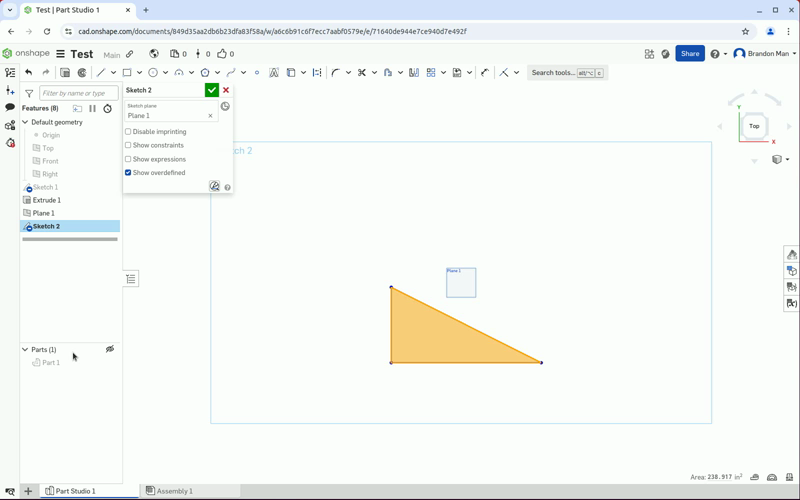
key(shift+e)
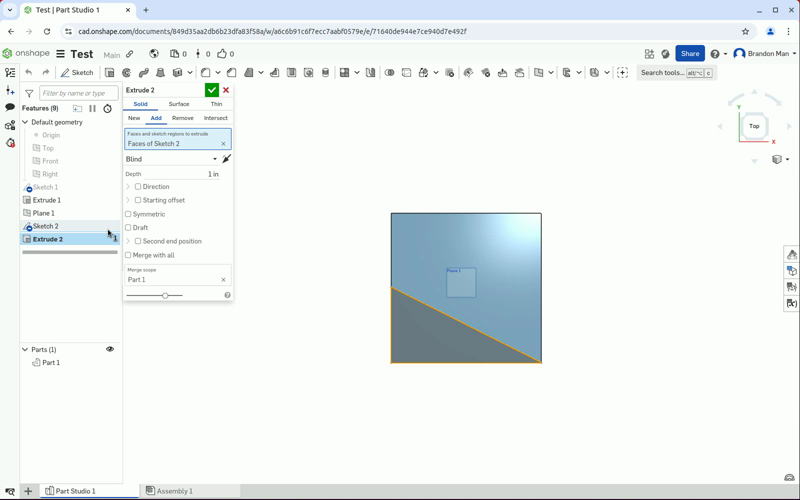
mouse_move(143, 106)
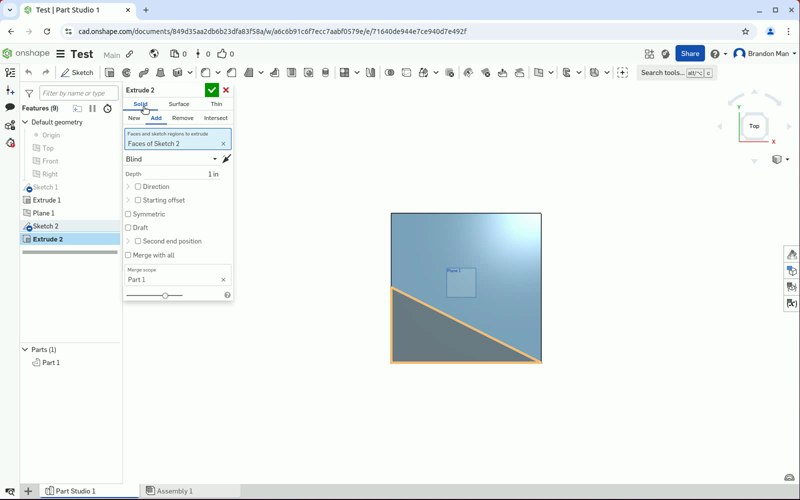
click(143, 106)
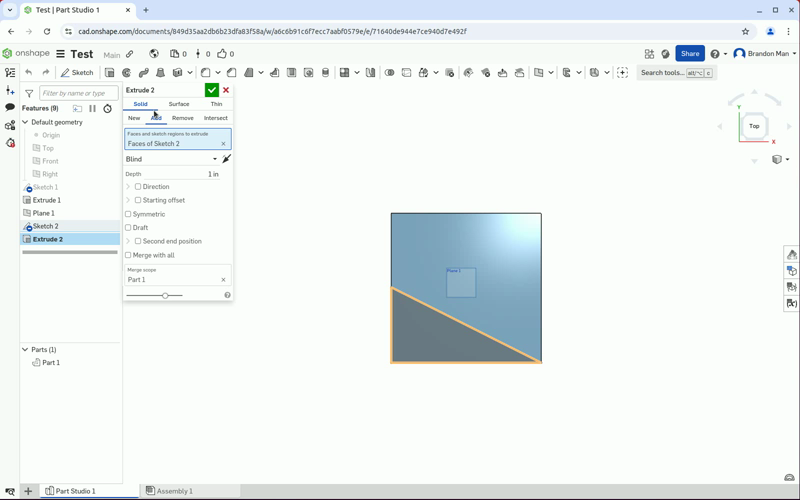
mouse_move(186, 120)
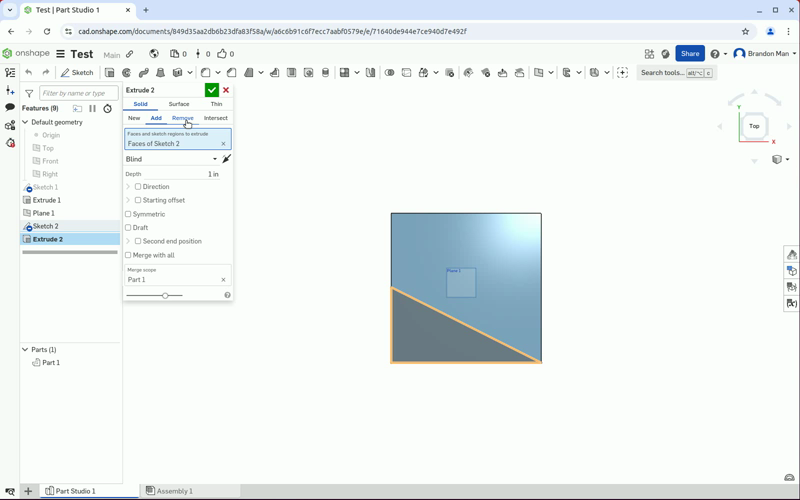
click(186, 120)
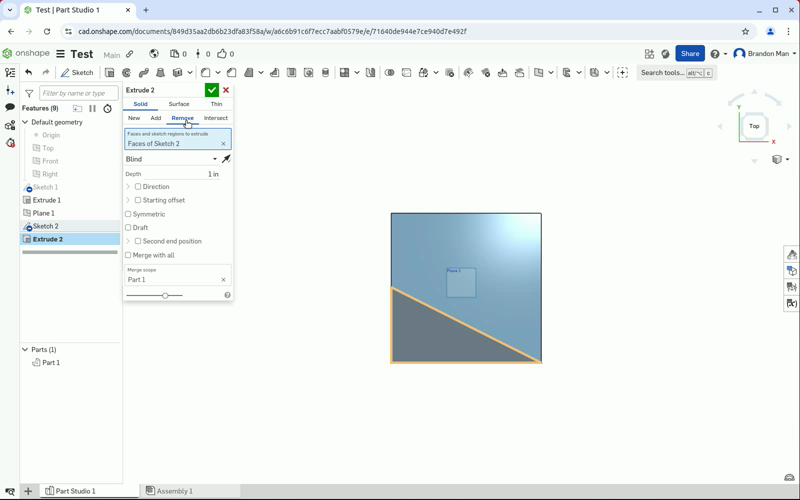
key(tab, 4)
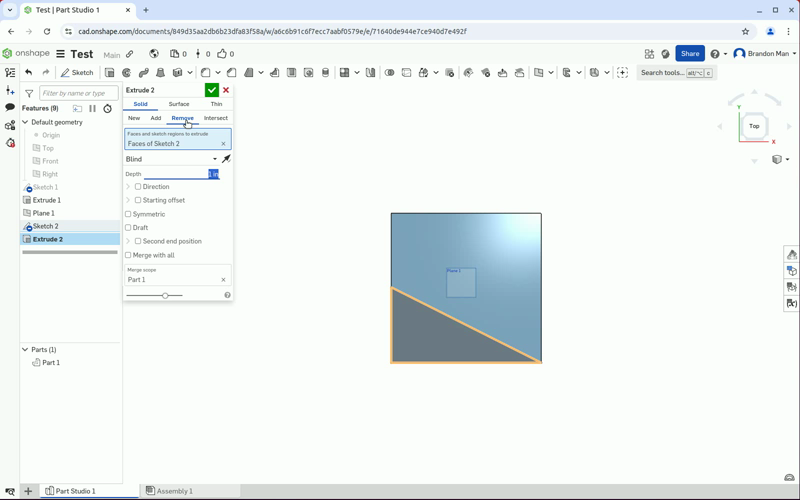
text(7.703)
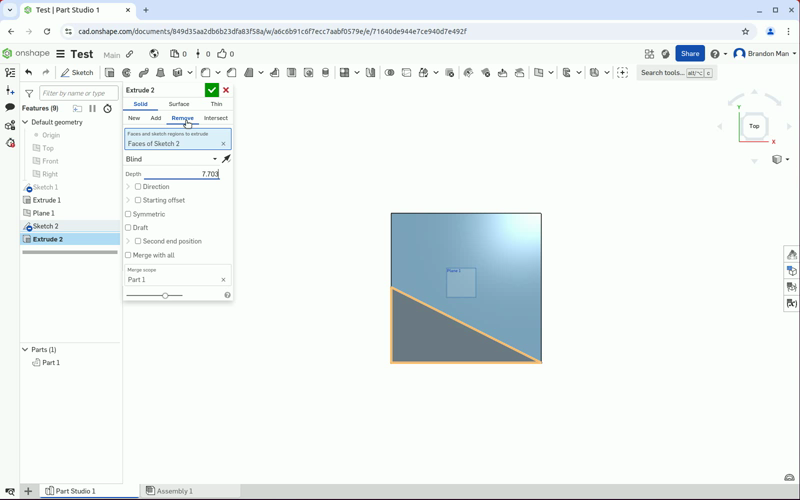
key(tab, 6)
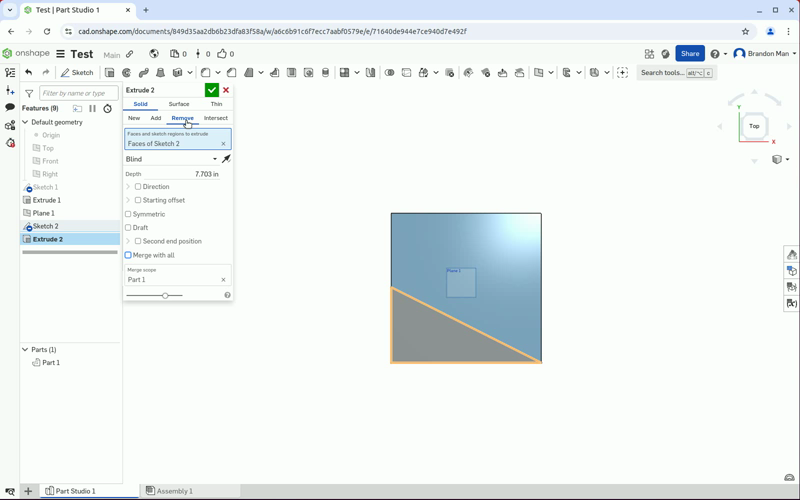
key(space)
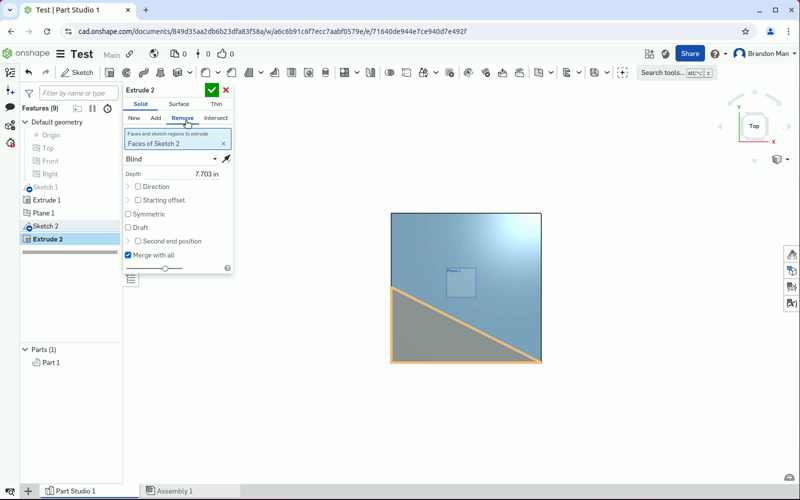
key(enter)
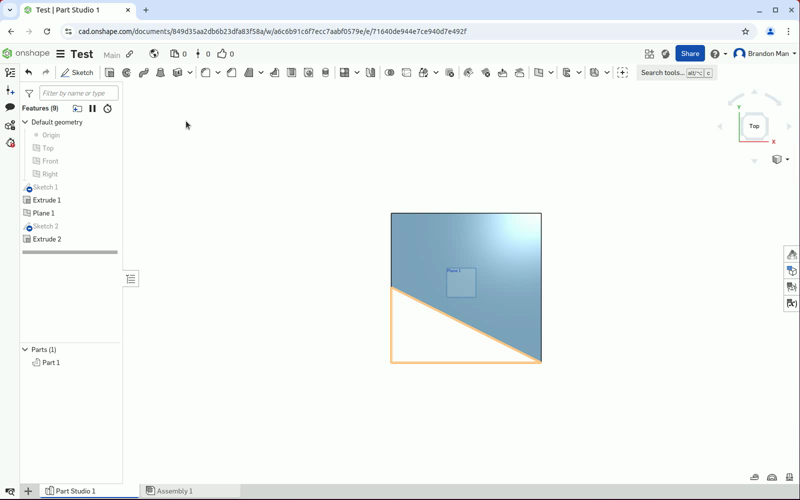
key(shift+h)
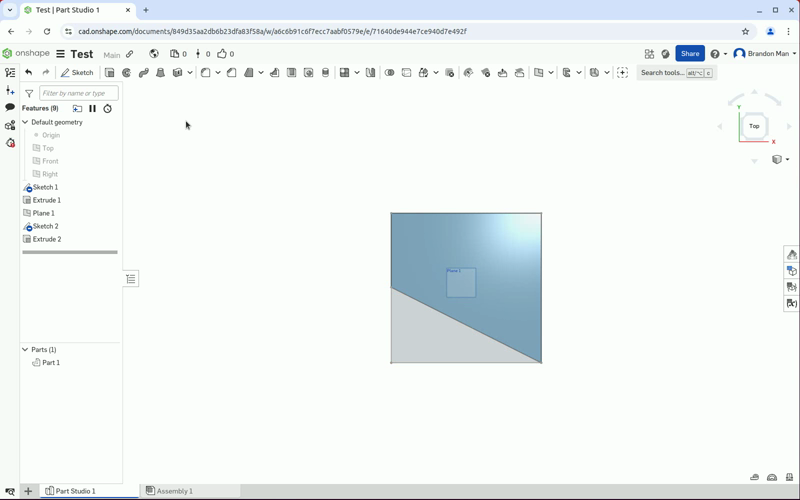
key(shift+h)
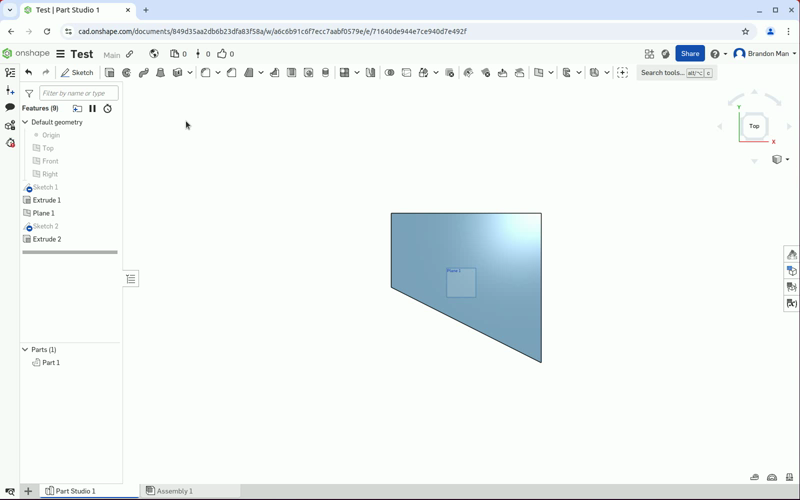
mouse_move(73, 189)
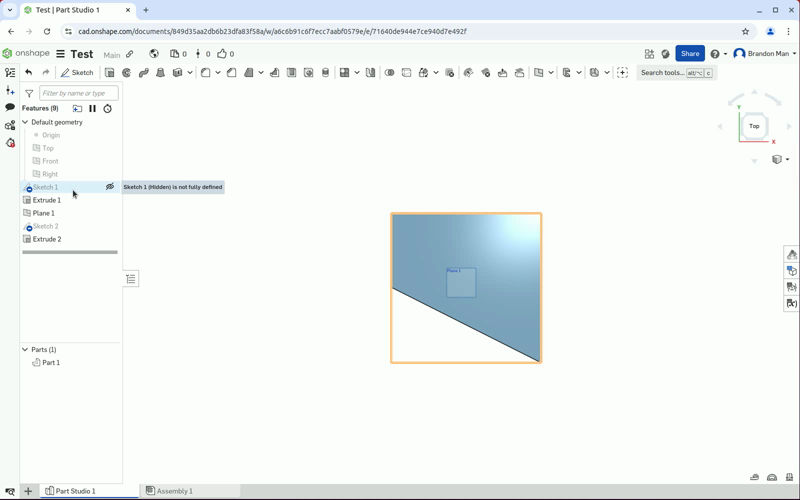
click(73, 189)
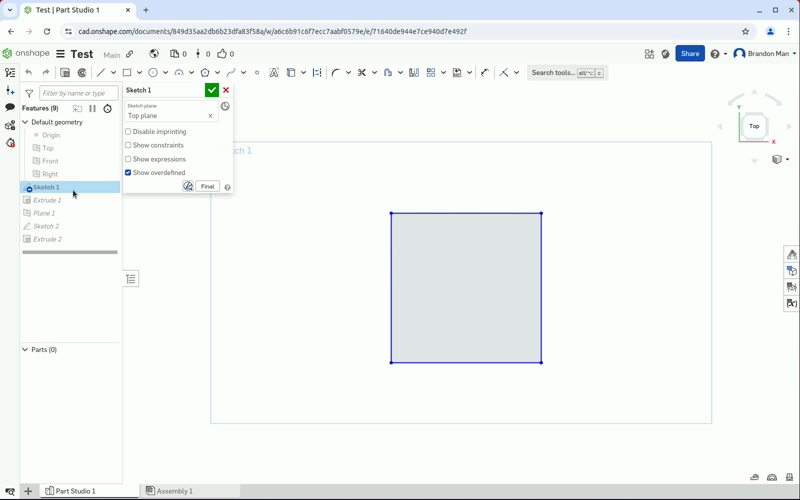
mouse_move(229, 92)
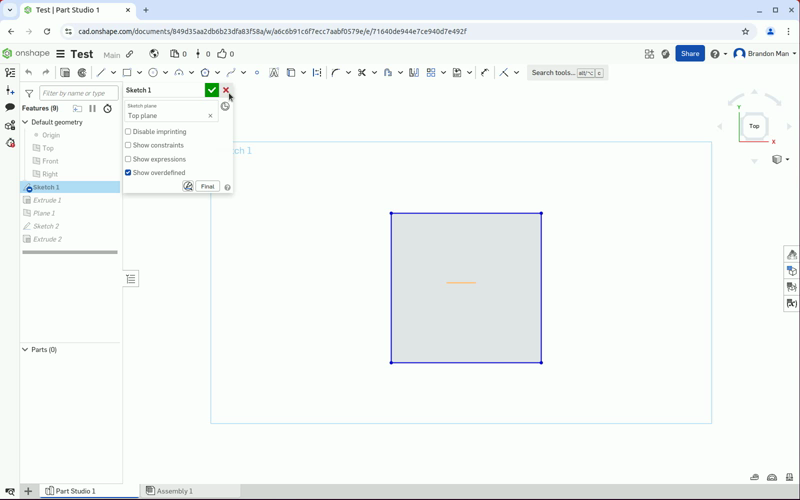
click(229, 92)
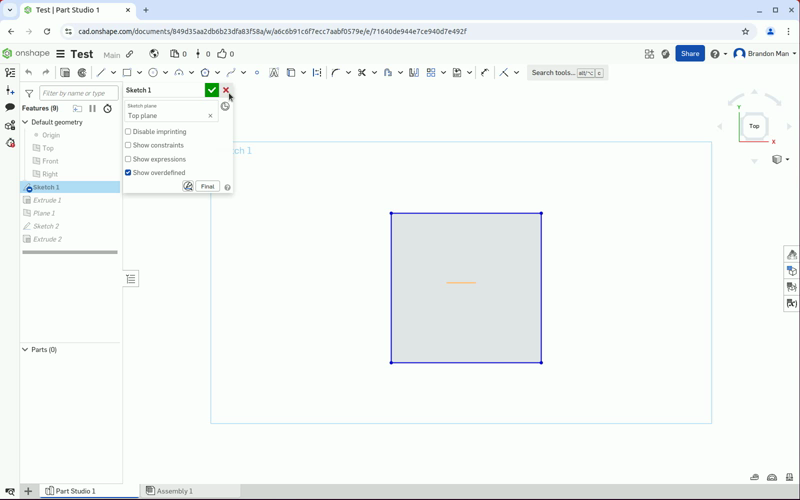
key(shift+s)
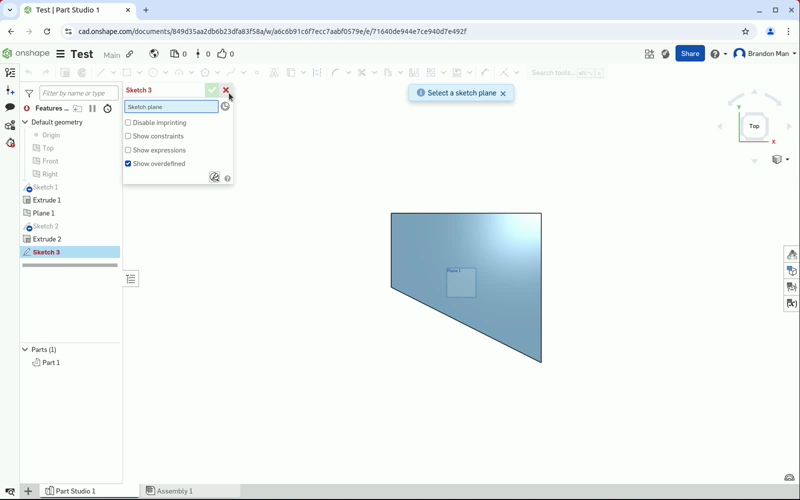
mouse_move(73, 215)
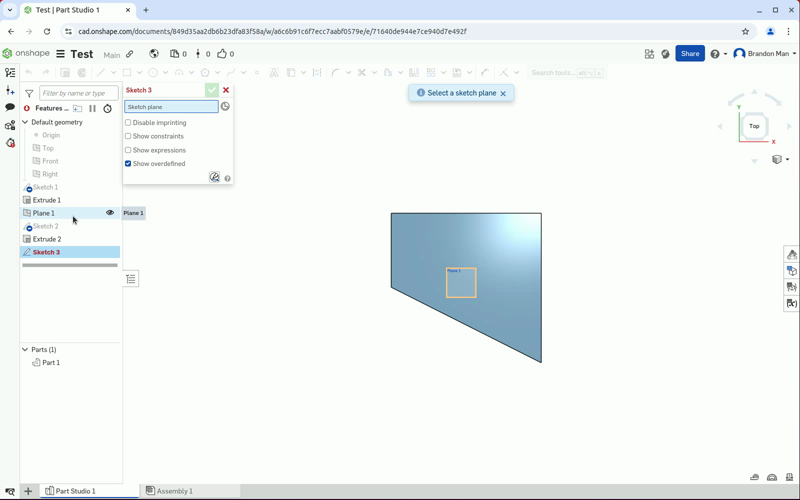
click(73, 215)
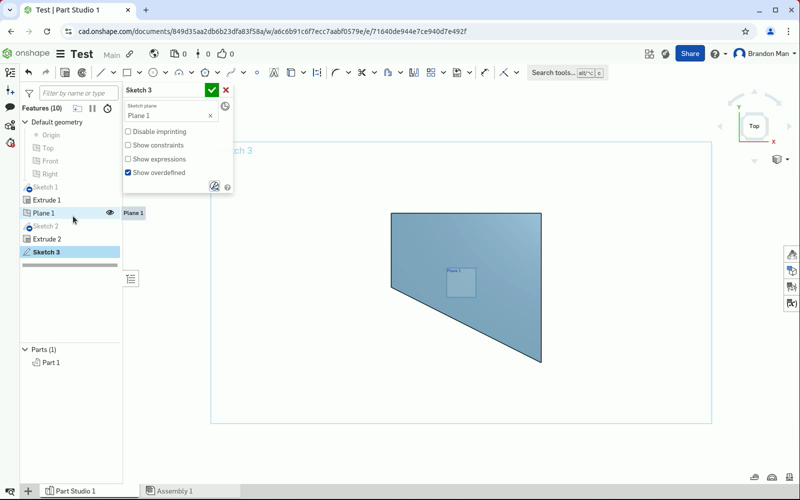
mouse_move(73, 352)
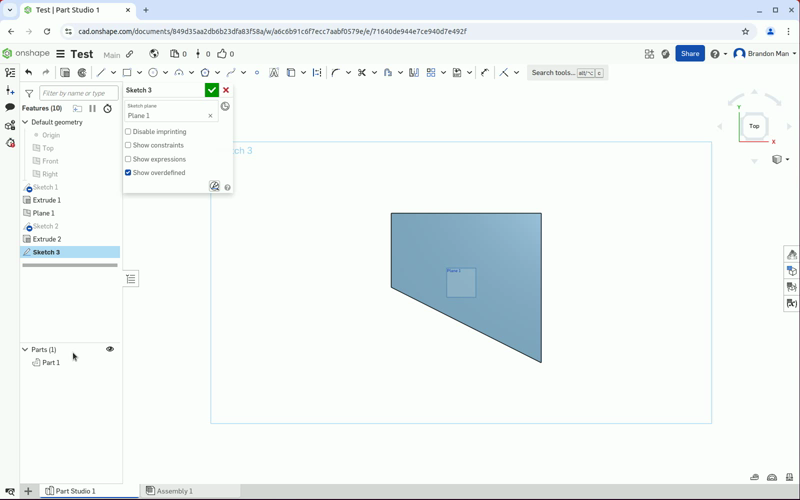
key(y)
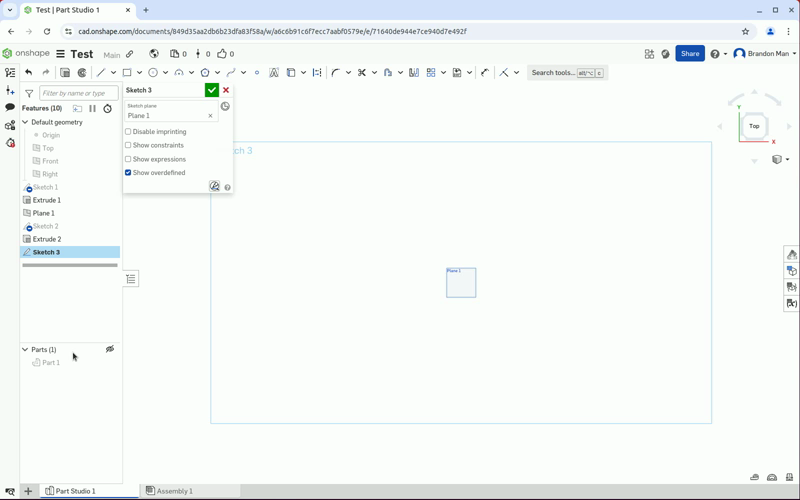
key(l)
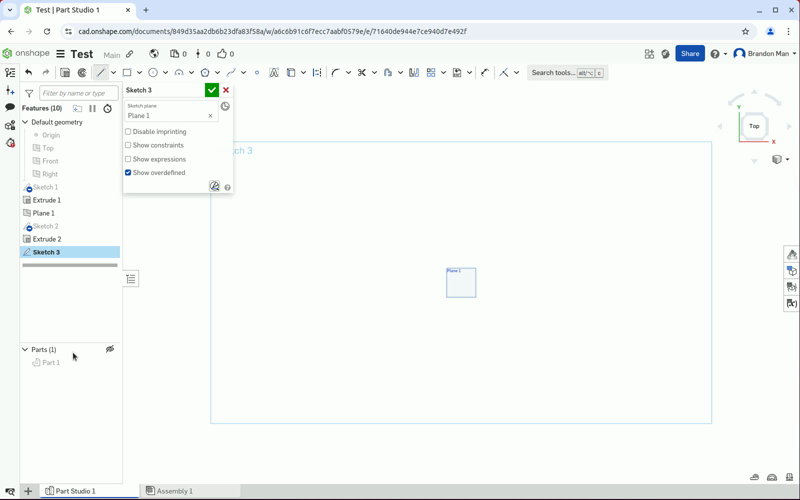
key_down(shift)
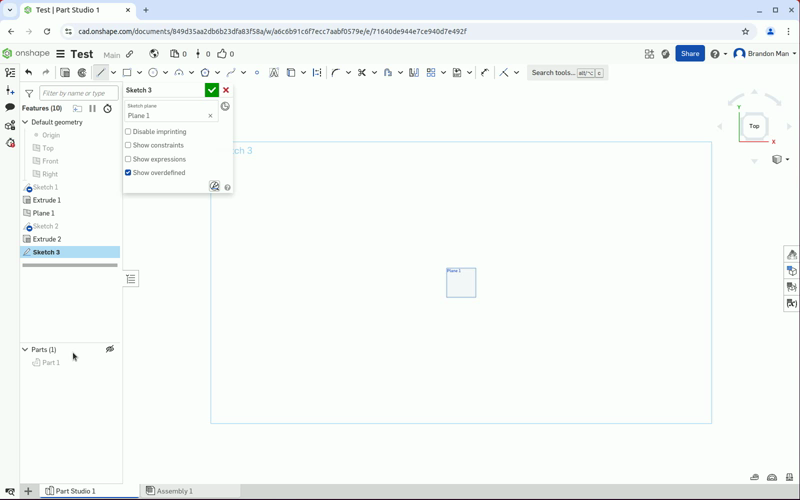
mouse_move(391, 287)
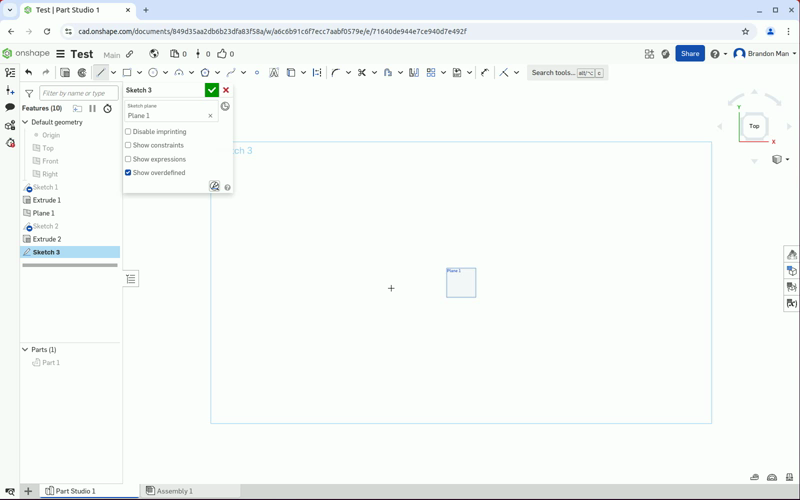
click(391, 287)
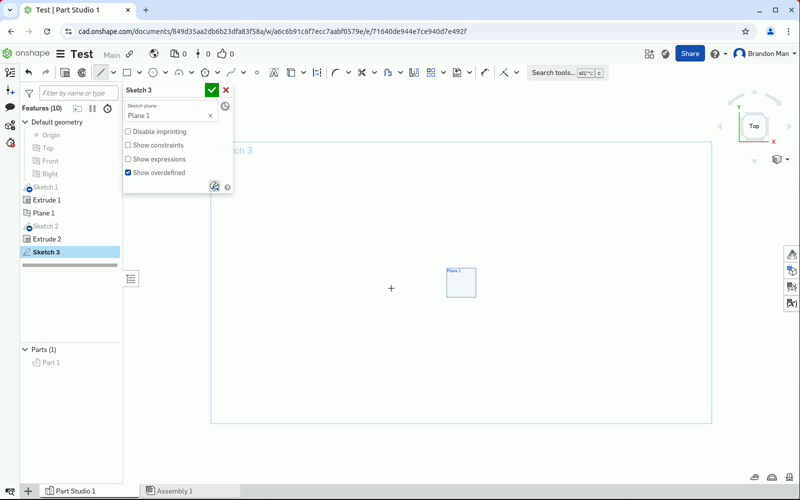
key_up(shift)
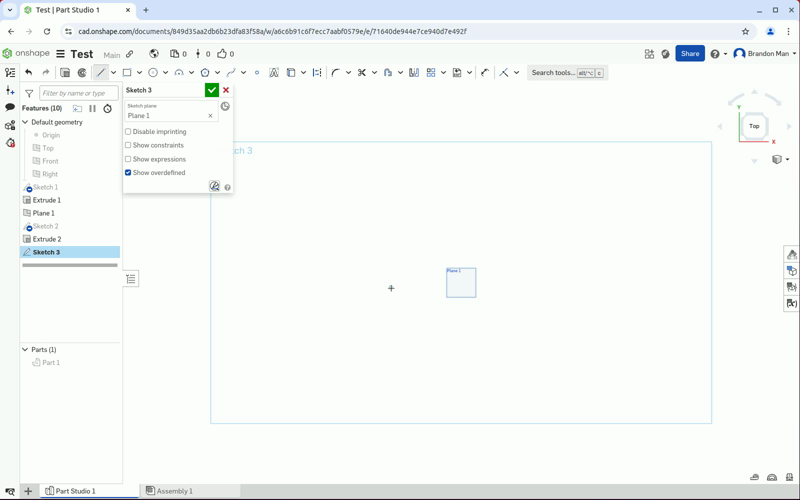
key_down(shift)
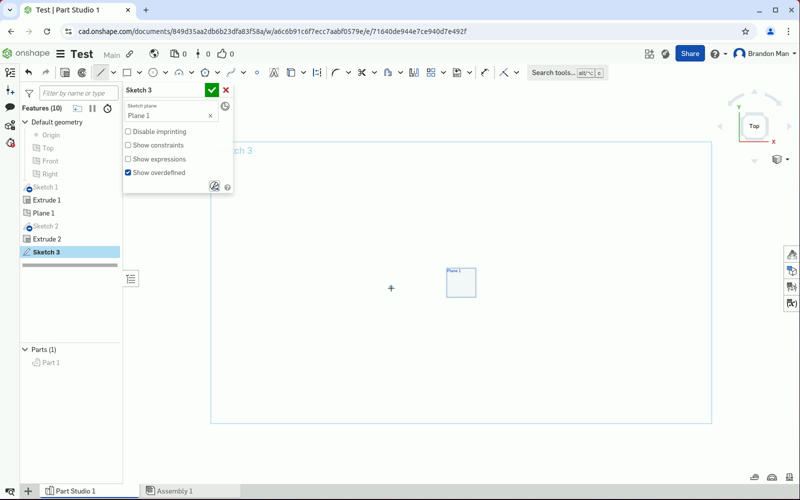
mouse_move(467, 287)
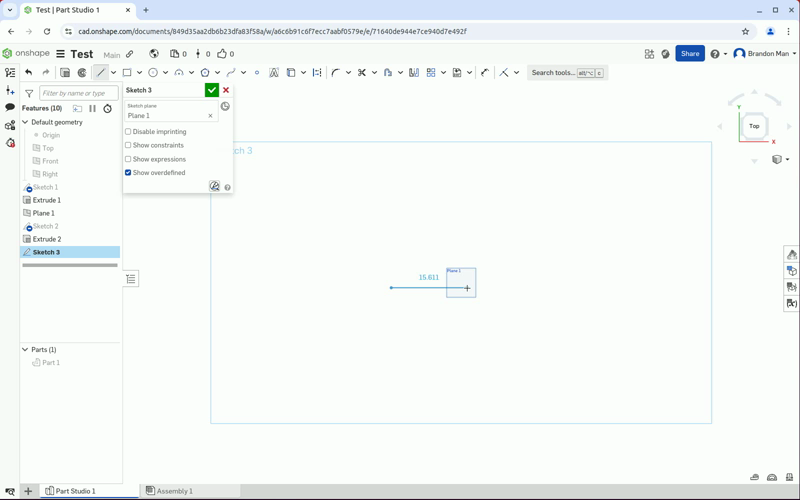
click(467, 287)
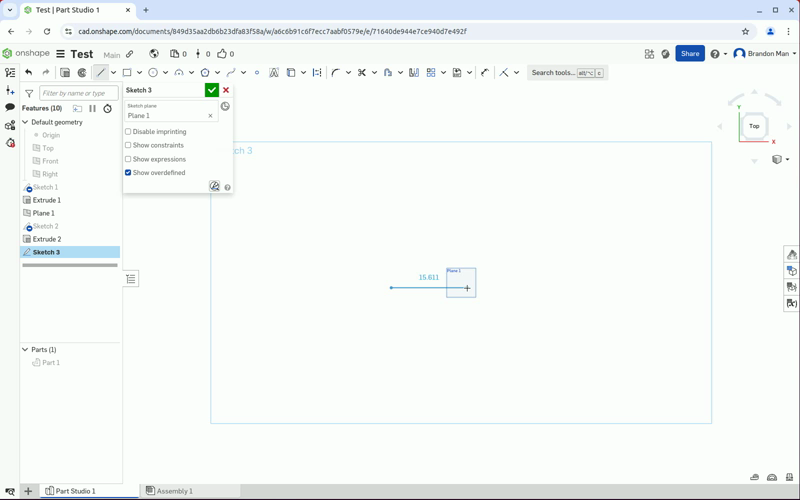
key_up(shift)
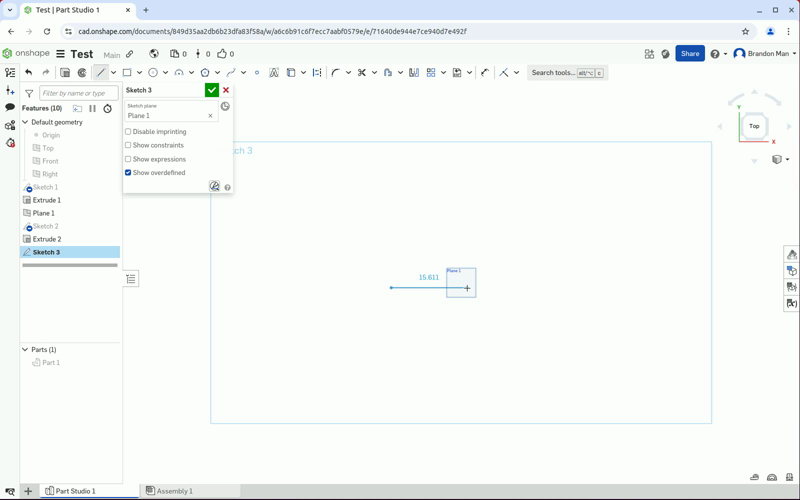
key_down(shift)
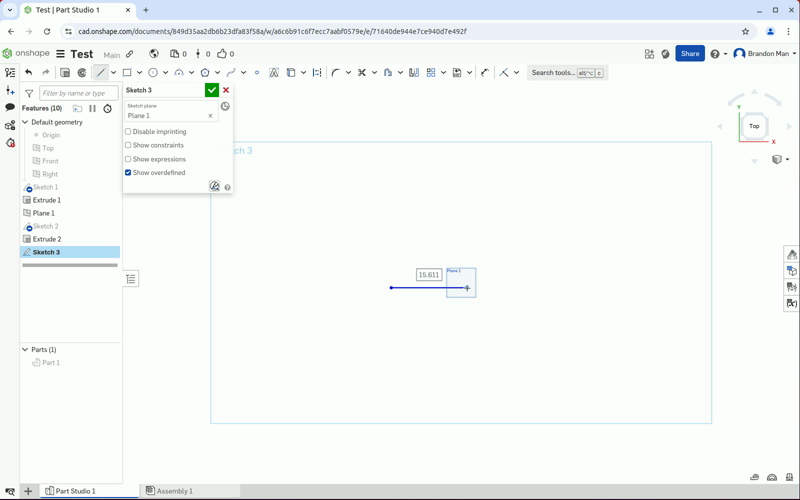
mouse_move(467, 212)
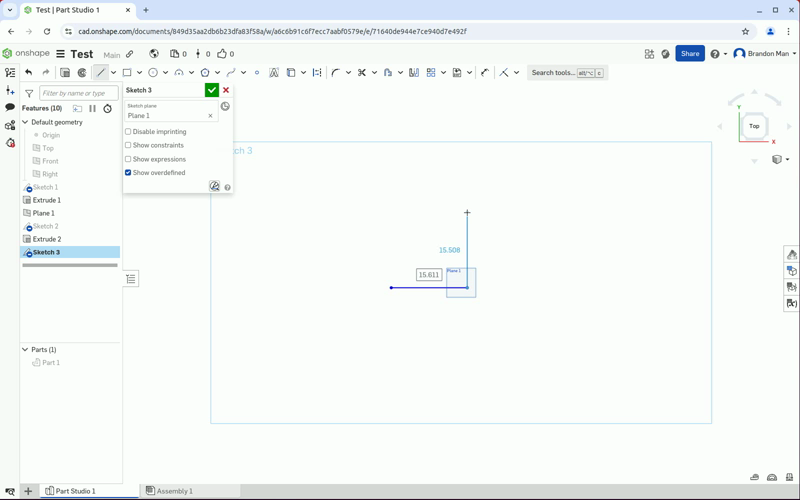
click(467, 212)
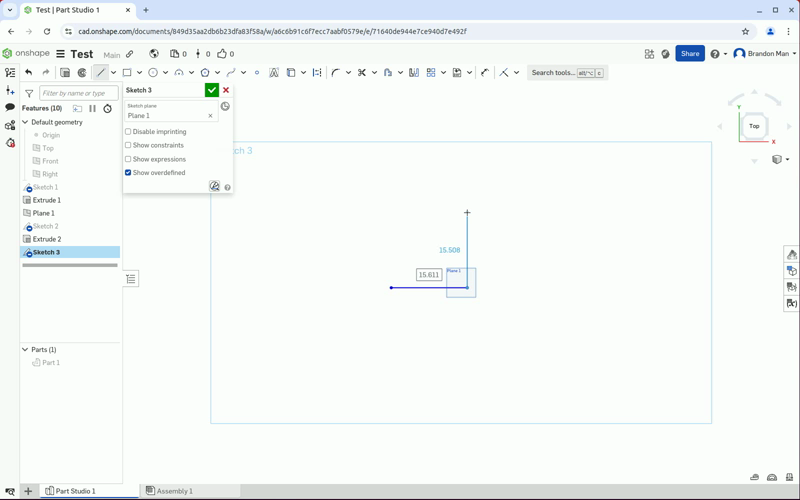
key_up(shift)
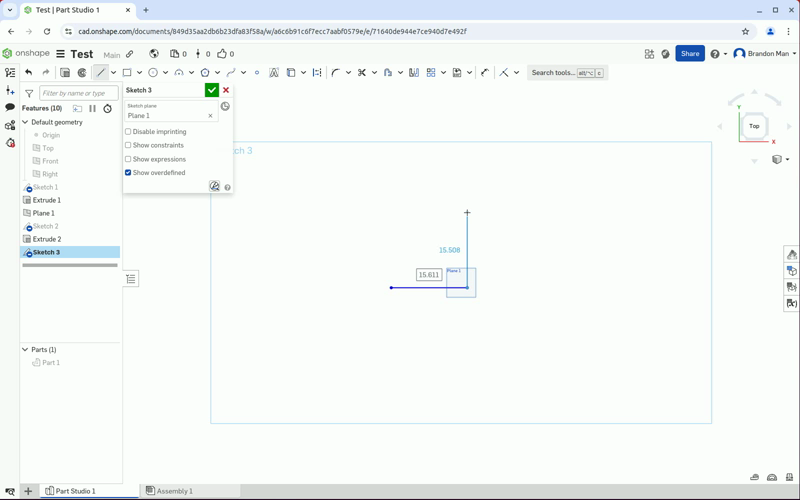
key_down(shift)
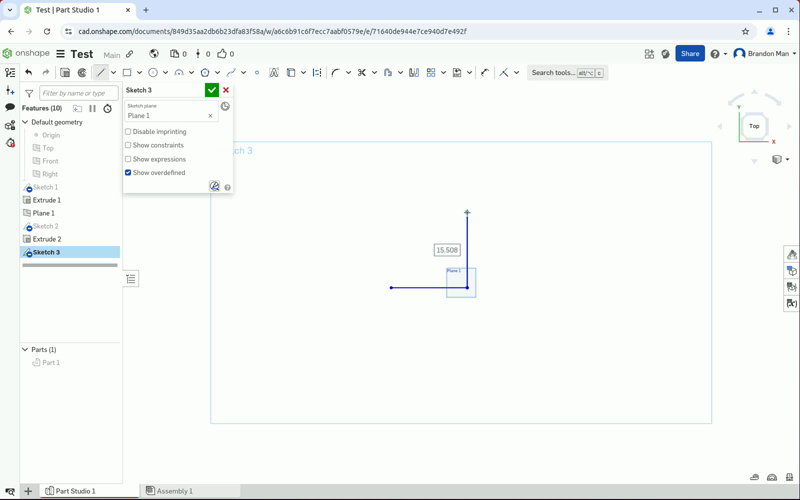
mouse_move(391, 212)
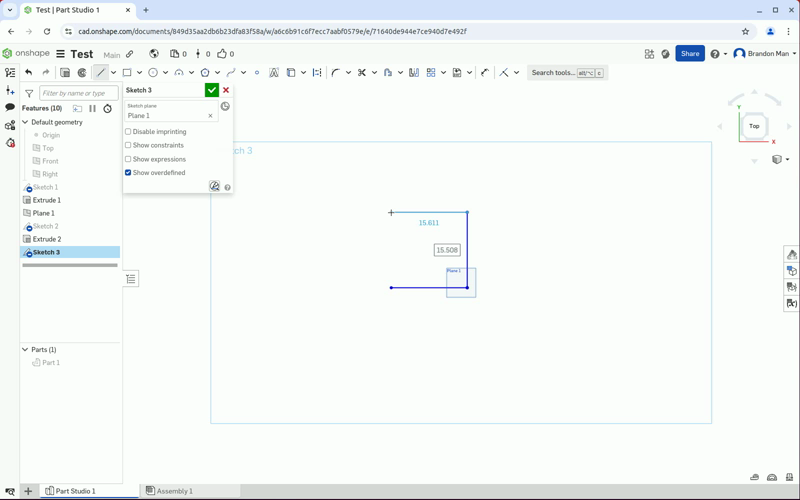
click(391, 212)
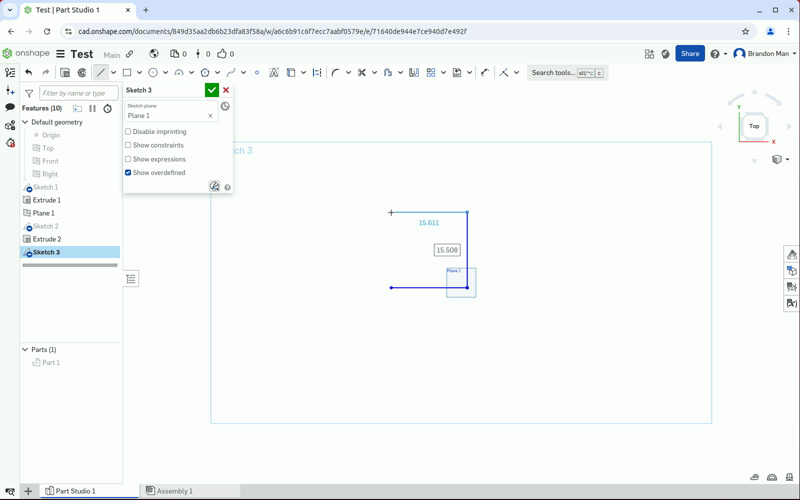
key_up(shift)
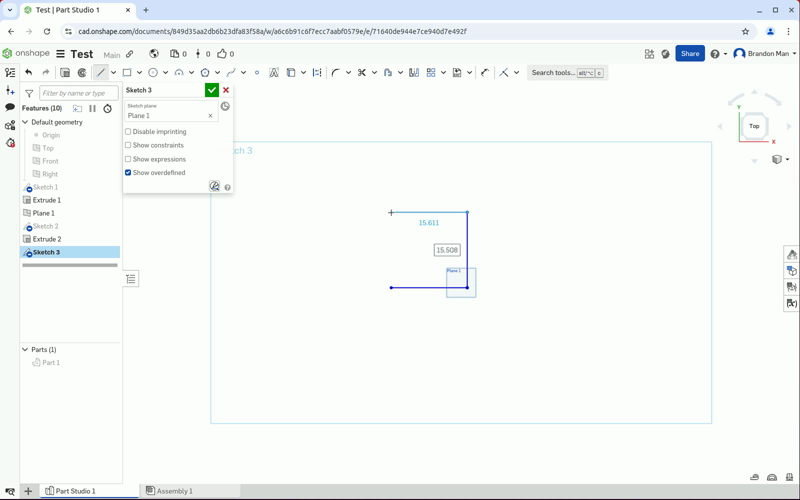
key_down(shift)
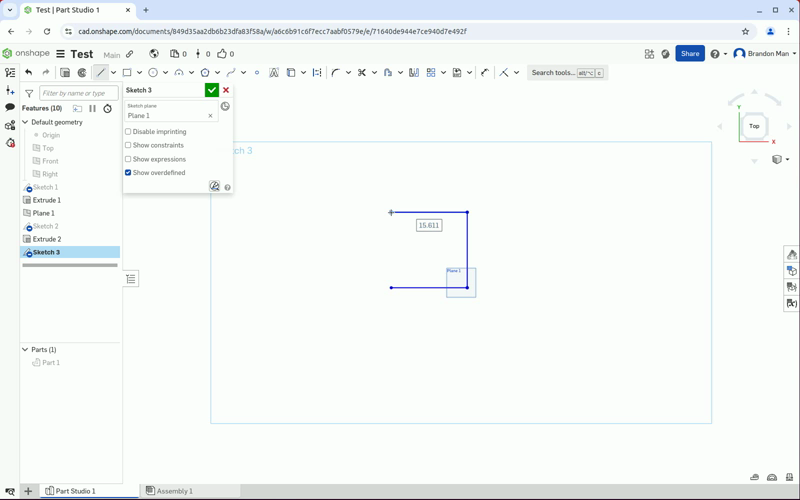
mouse_move(391, 287)
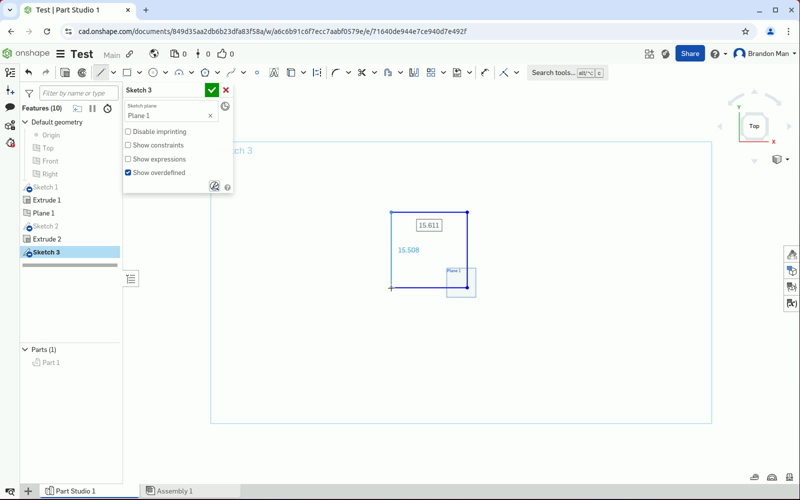
key_up(shift)
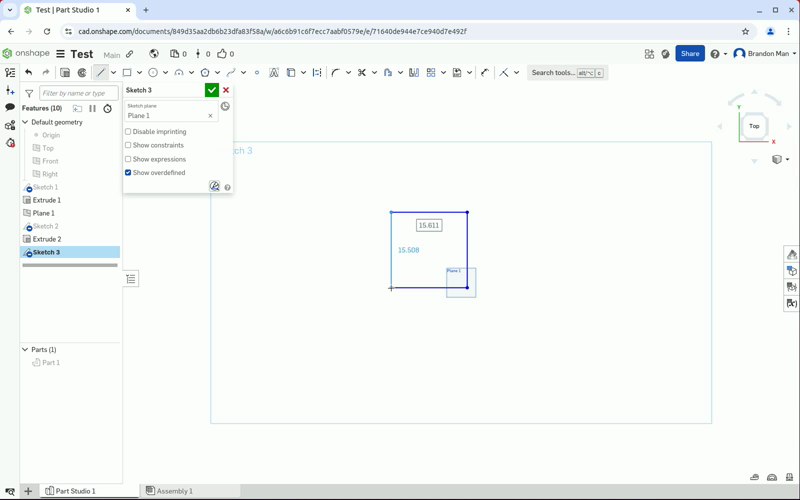
click(391, 287)
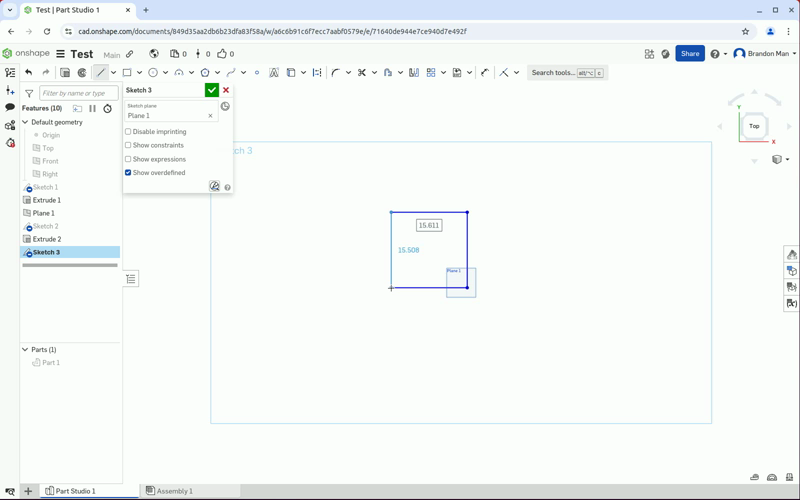
key(esc)
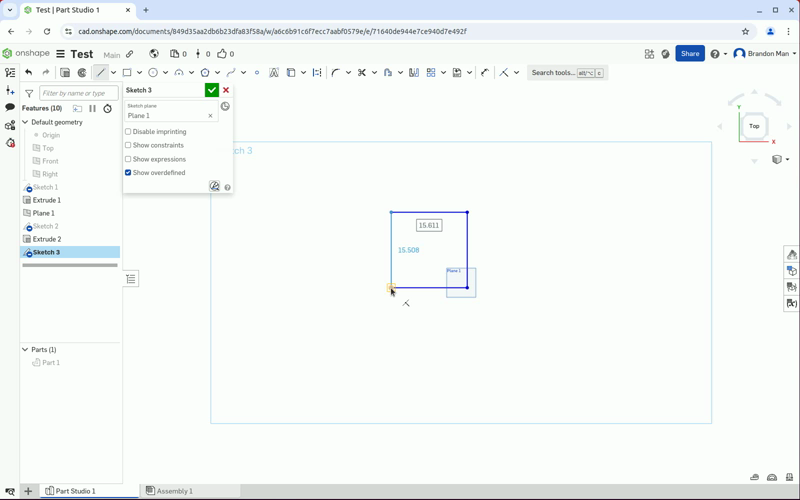
mouse_move(415, 220)
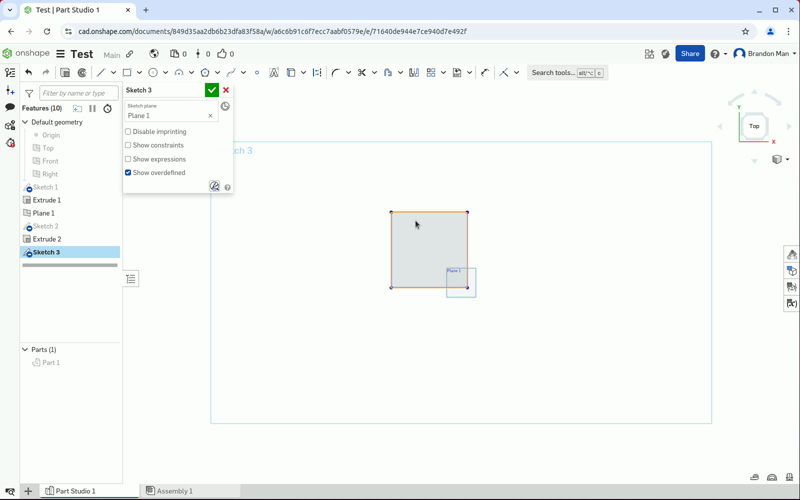
click(415, 220)
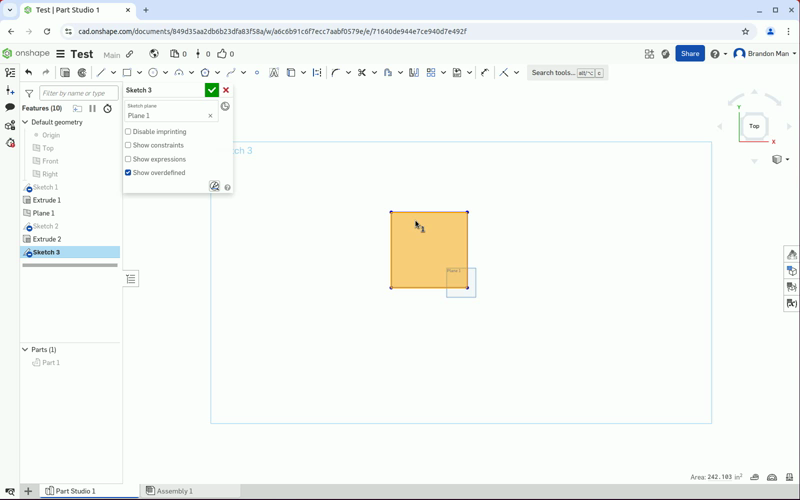
mouse_move(73, 352)
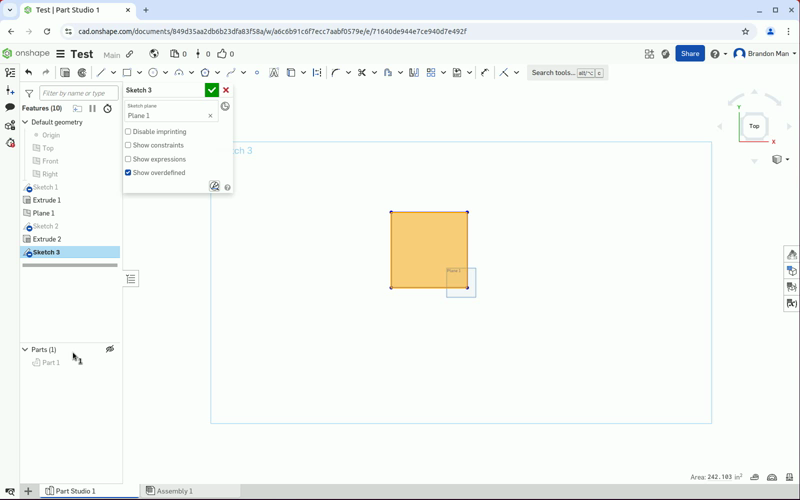
key(shift+y)
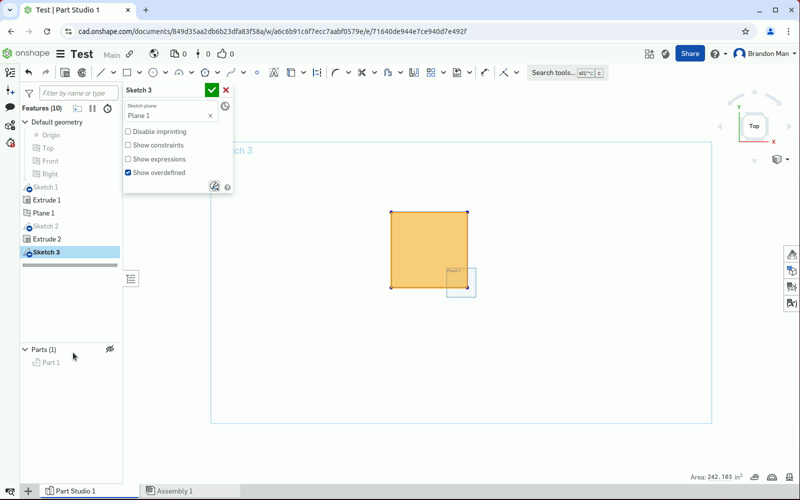
key(shift+e)
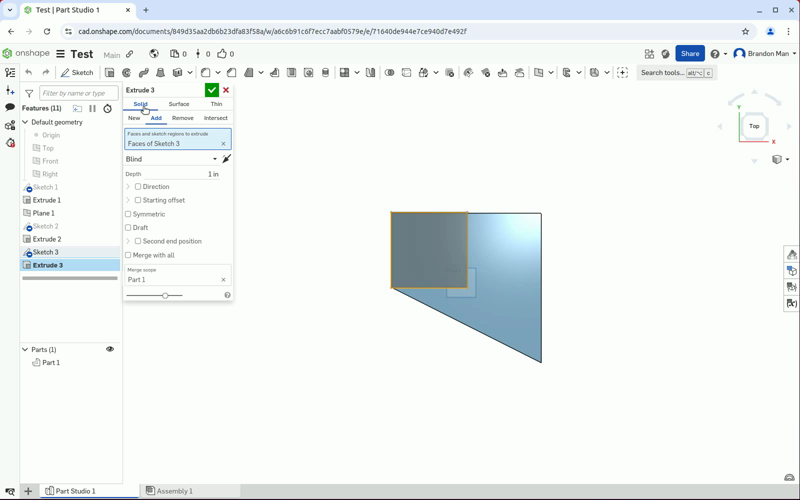
mouse_move(143, 106)
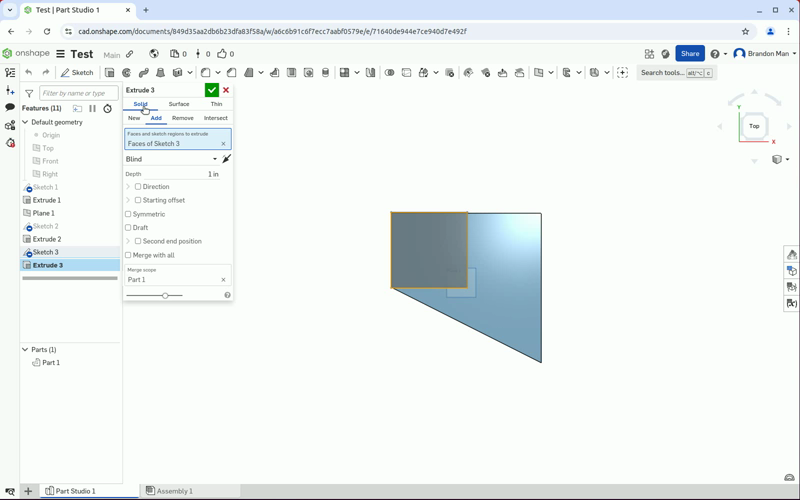
click(143, 106)
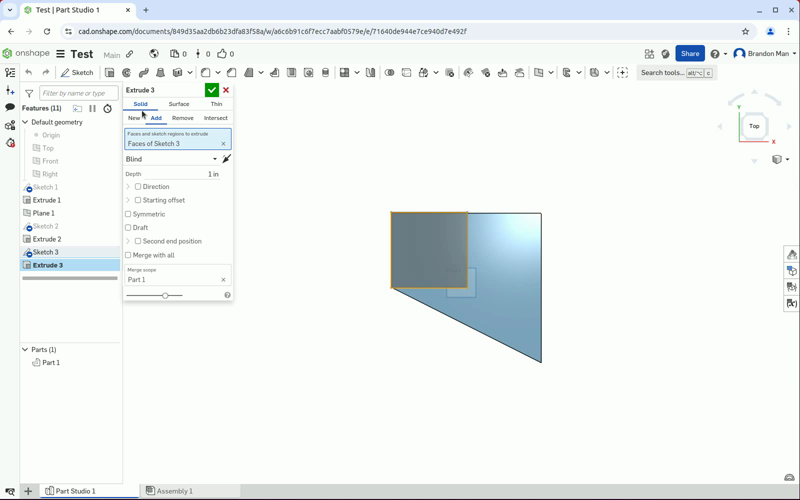
mouse_move(137, 120)
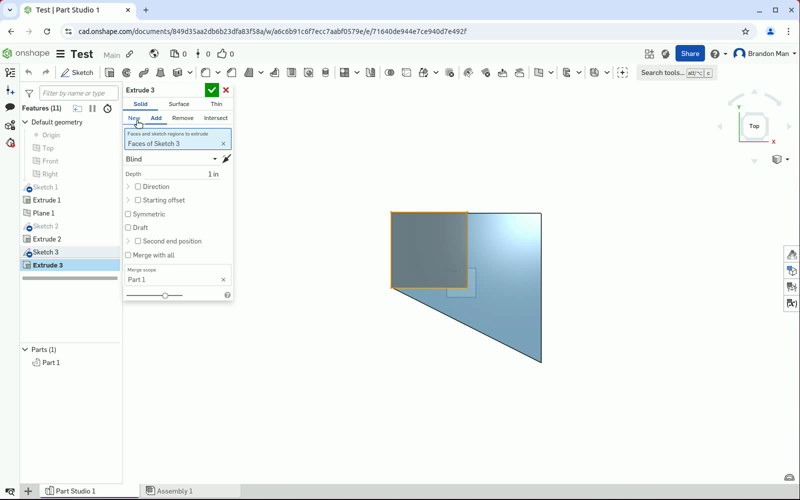
click(137, 120)
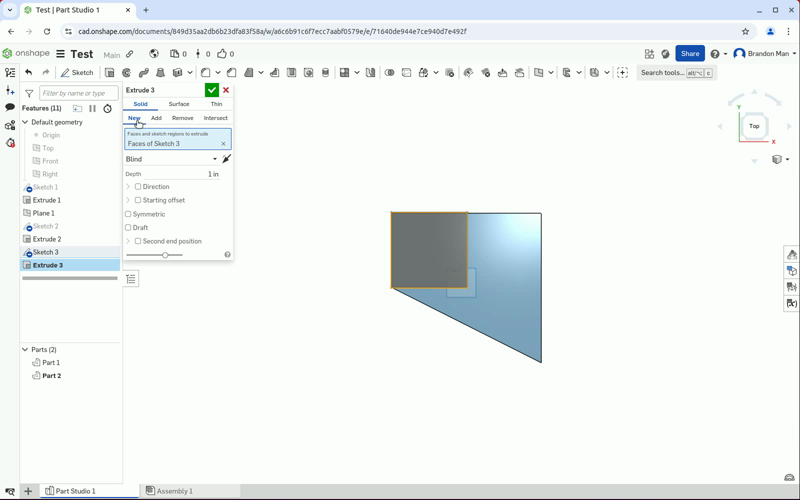
key(tab, 4)
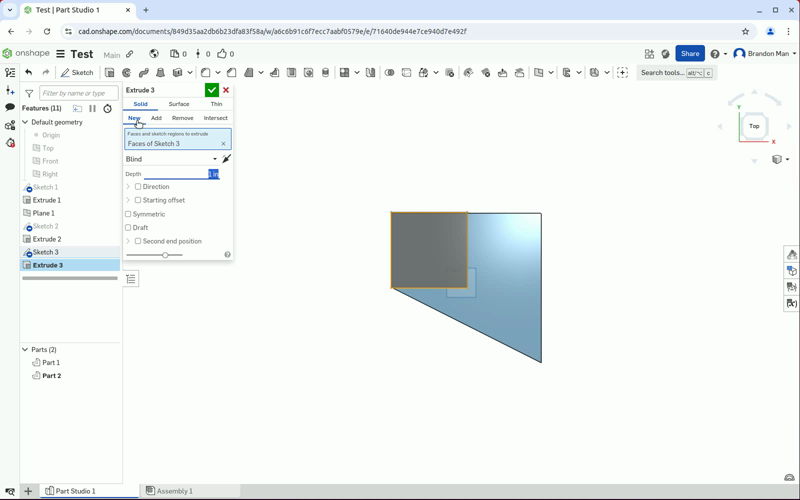
text(15.405)
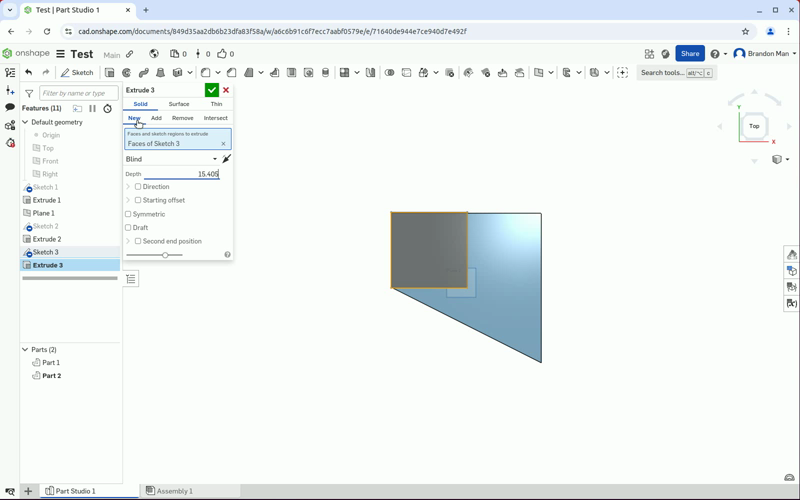
key(enter)
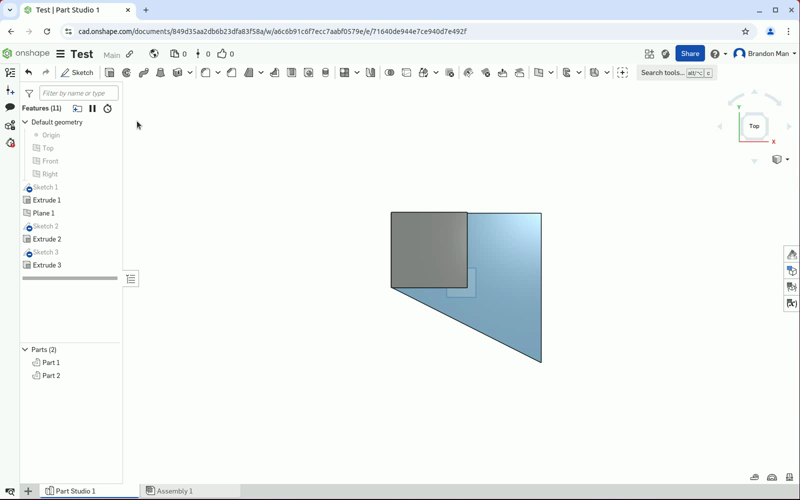
key(shift+h)
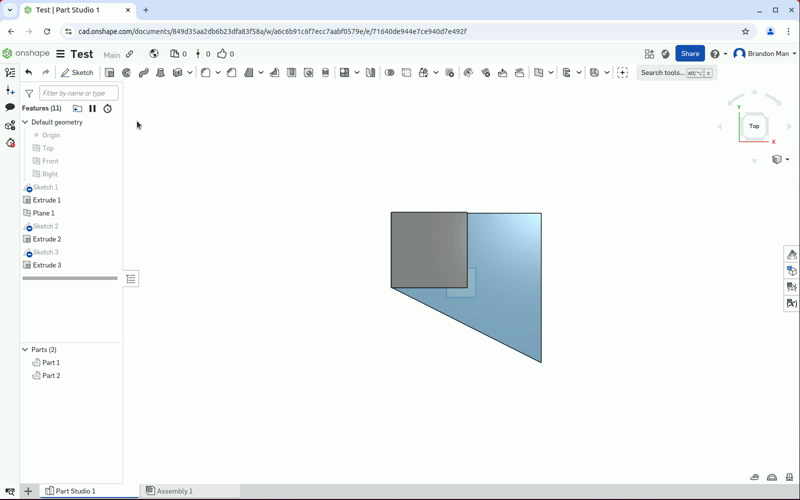
key(shift+h)
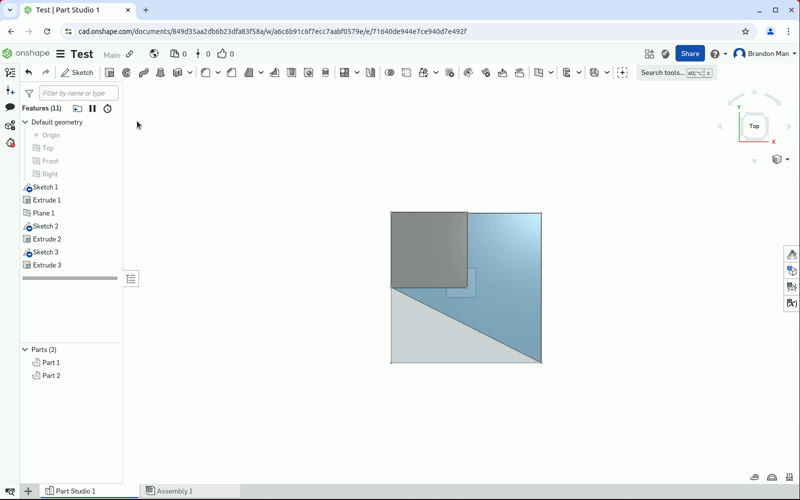
key(shift+7)
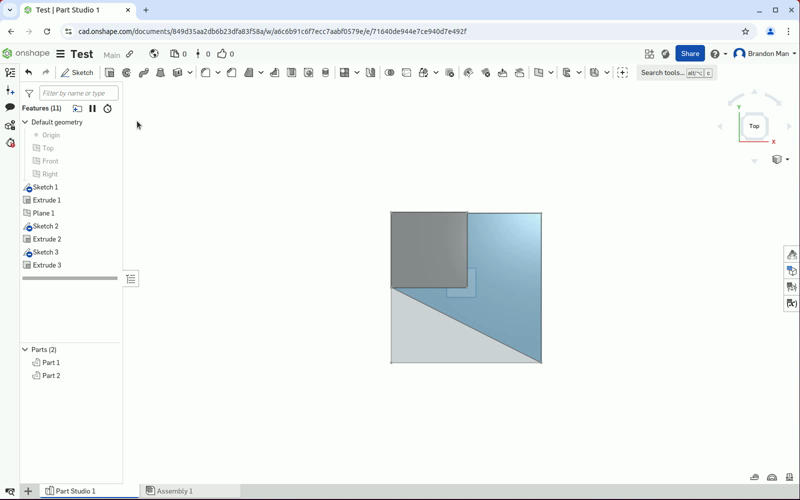
key(up, 3)
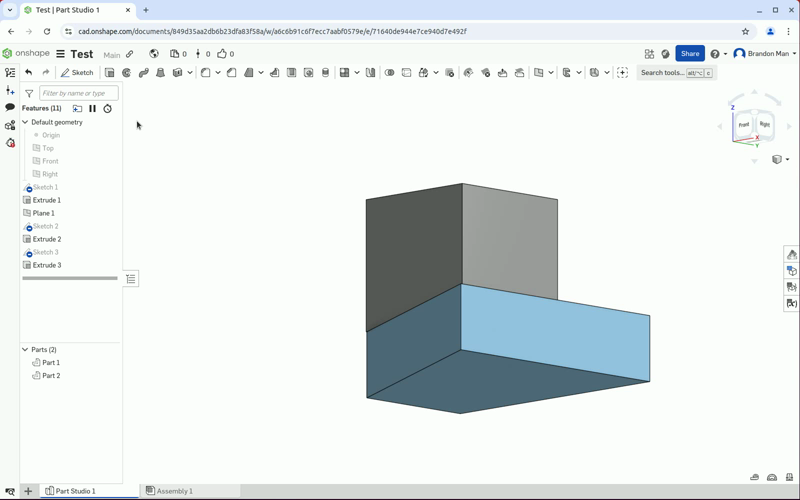
key(left, 3)
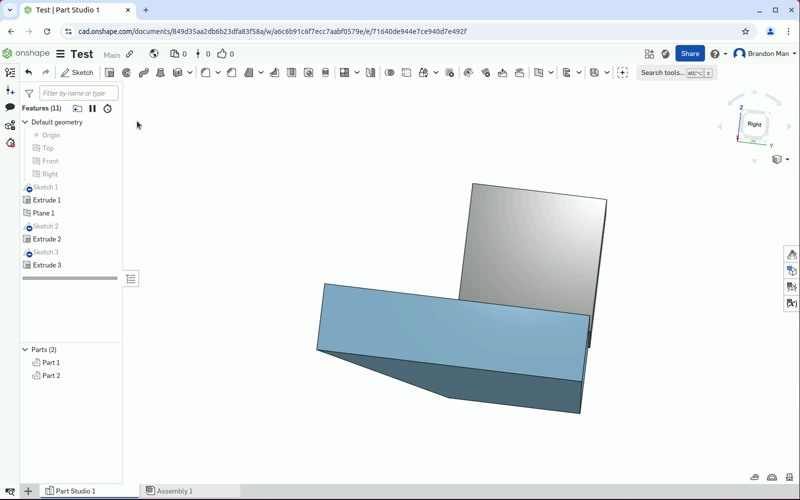
key(right, 3)
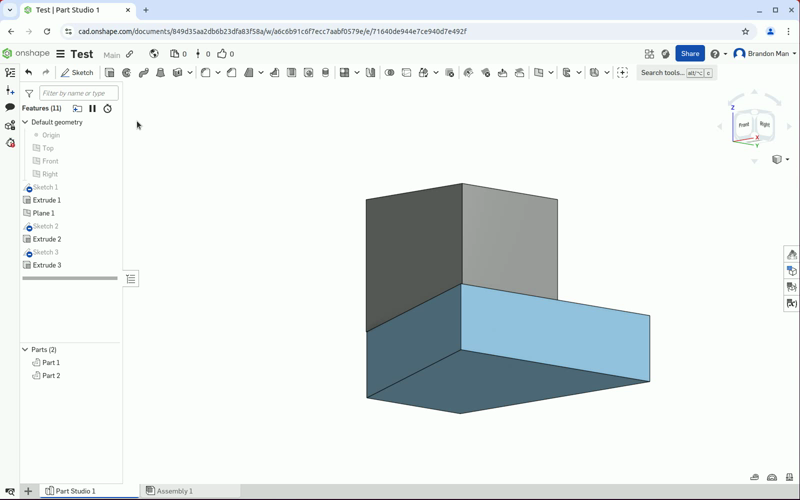
key(down, 3)
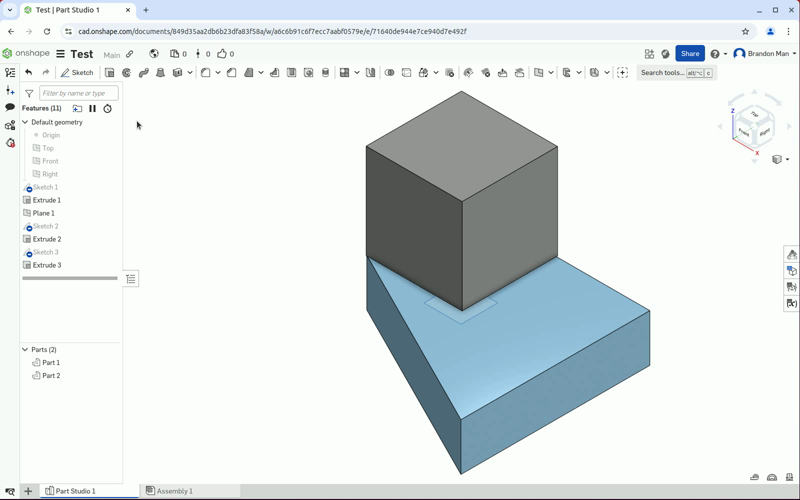
mouse_move(73, 189)
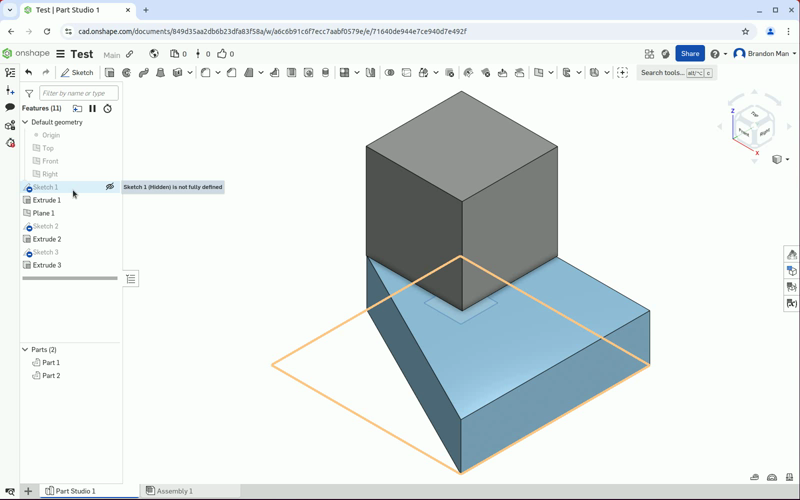
click(73, 189)